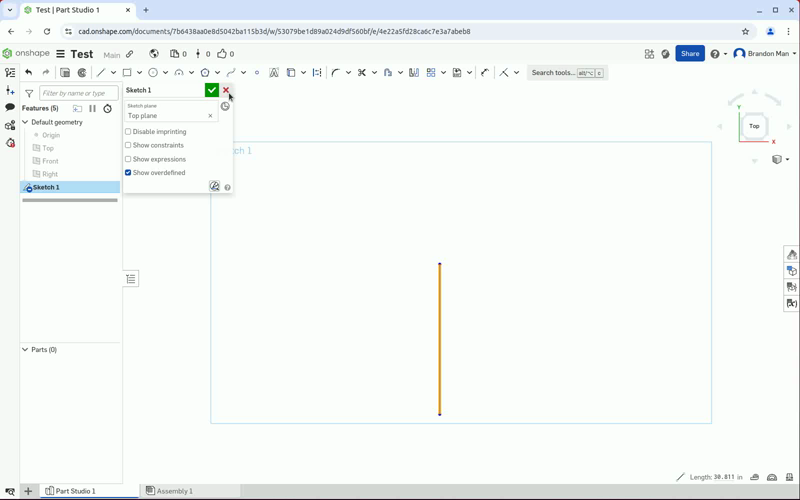
key(shift+h)
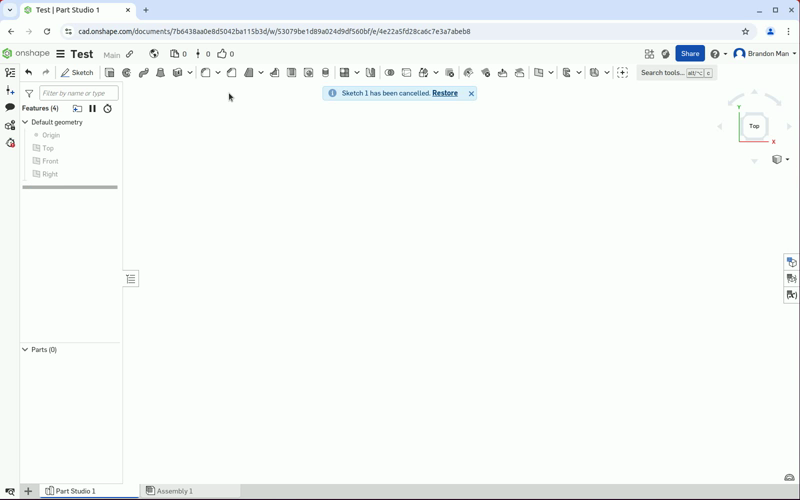
mouse_move(73, 352)
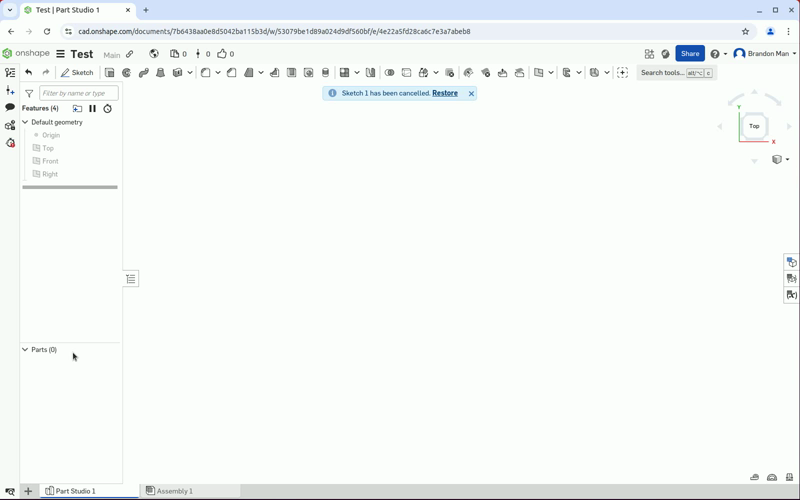
key(y)
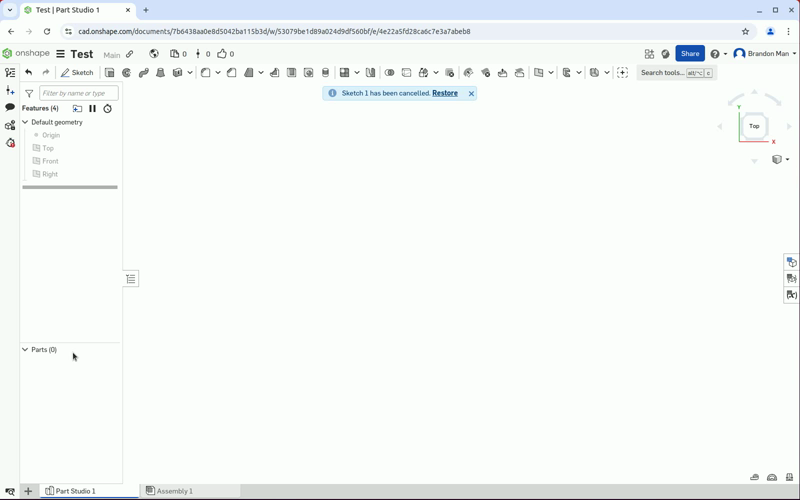
key(shift+p)
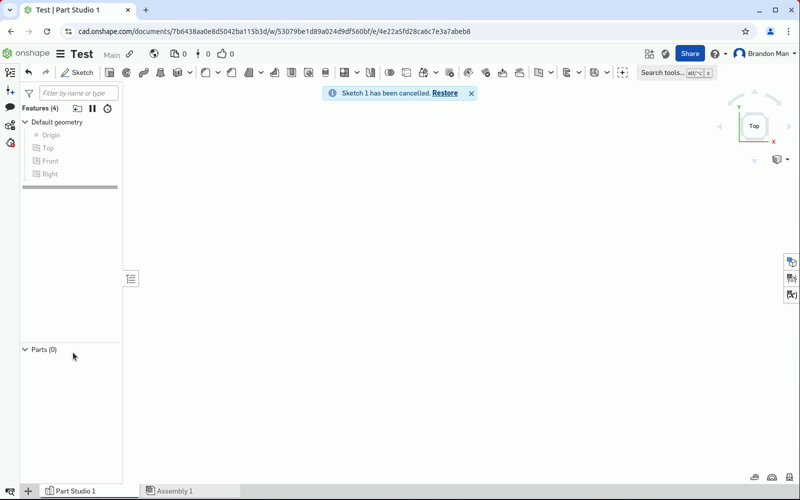
key(space)
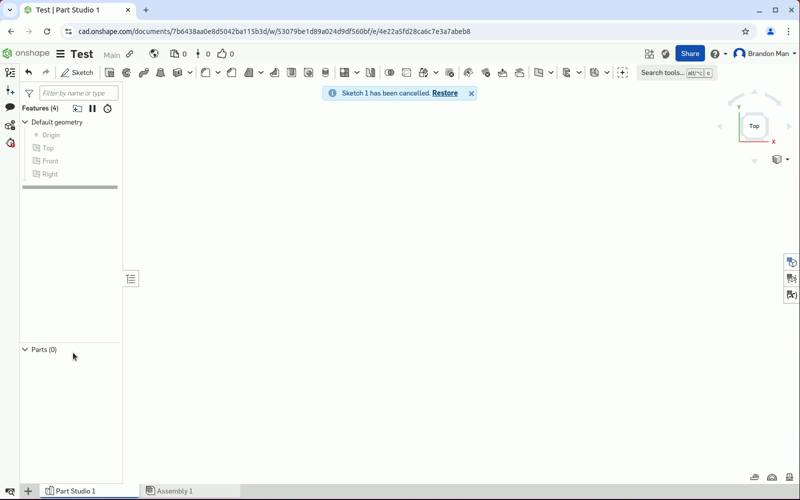
key_down(shift)
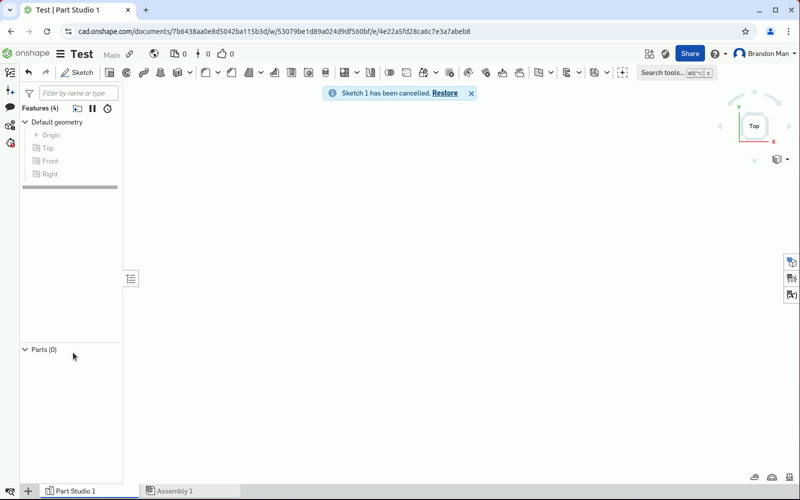
key(up)
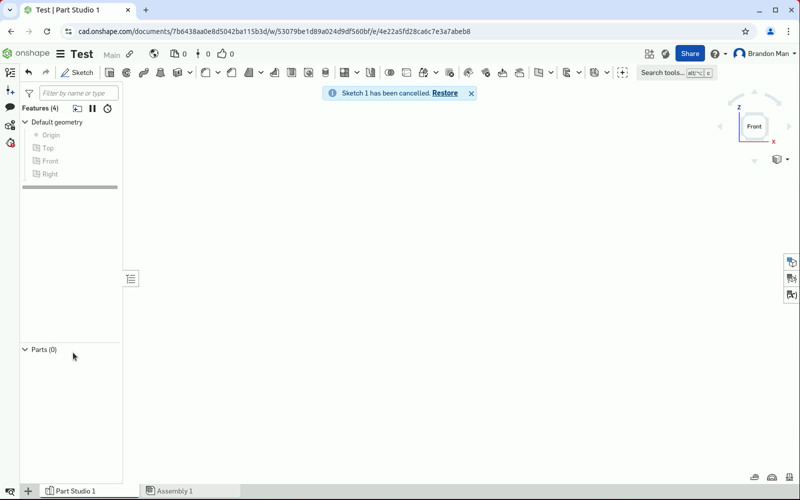
key_up(shift)
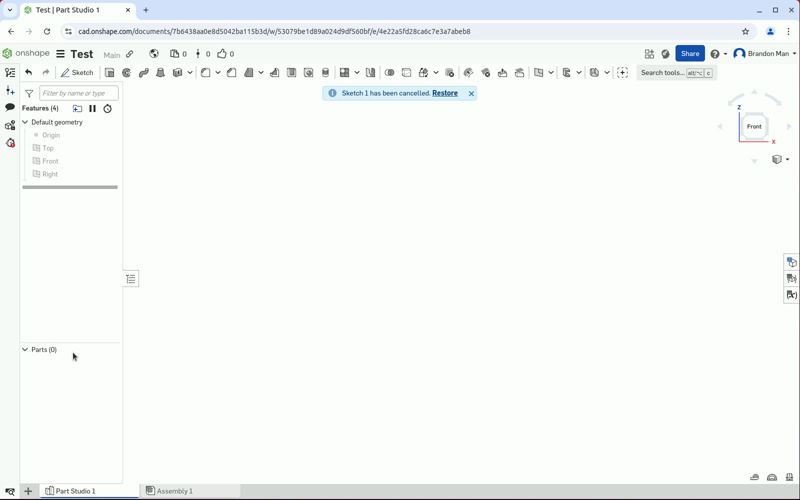
mouse_move(73, 352)
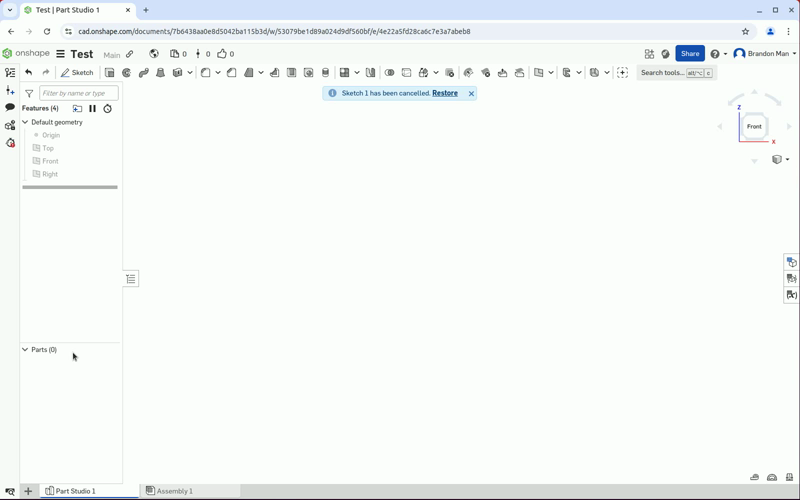
key(shift+y)
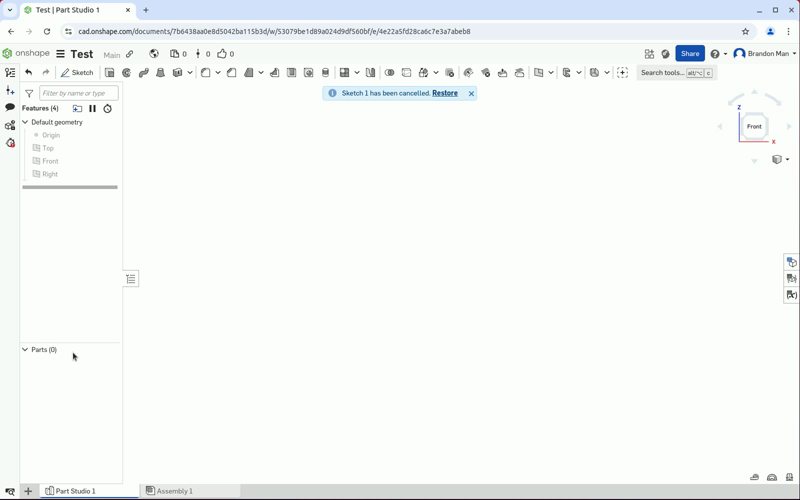
key(shift+s)
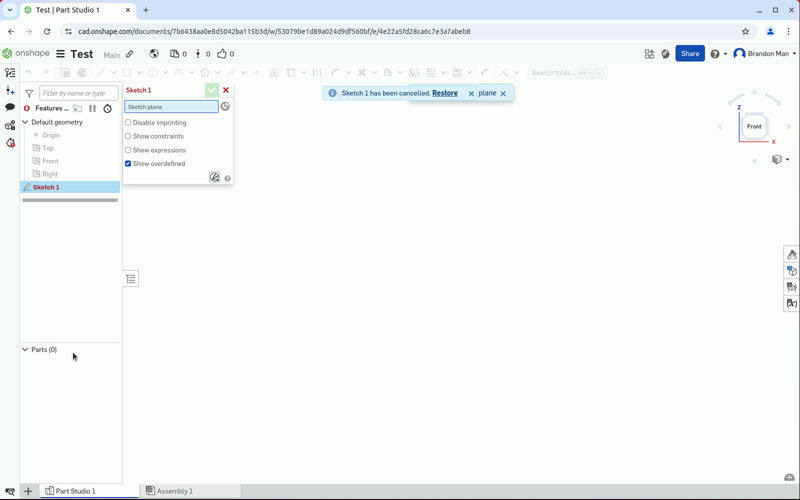
mouse_move(73, 163)
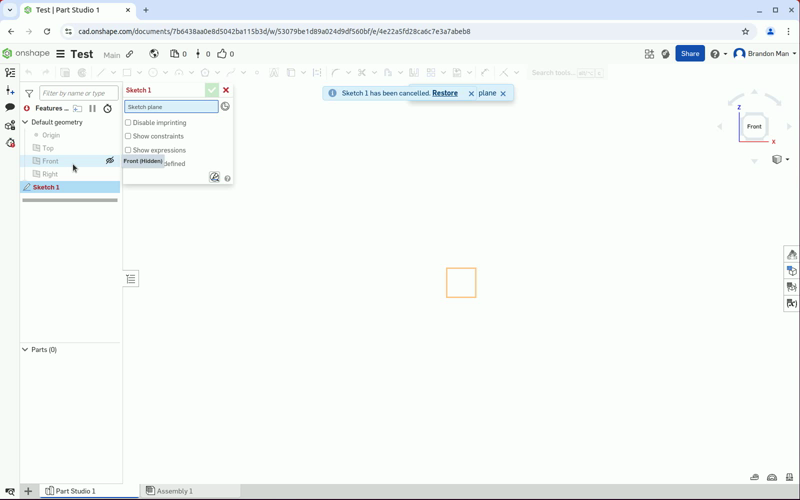
click(73, 163)
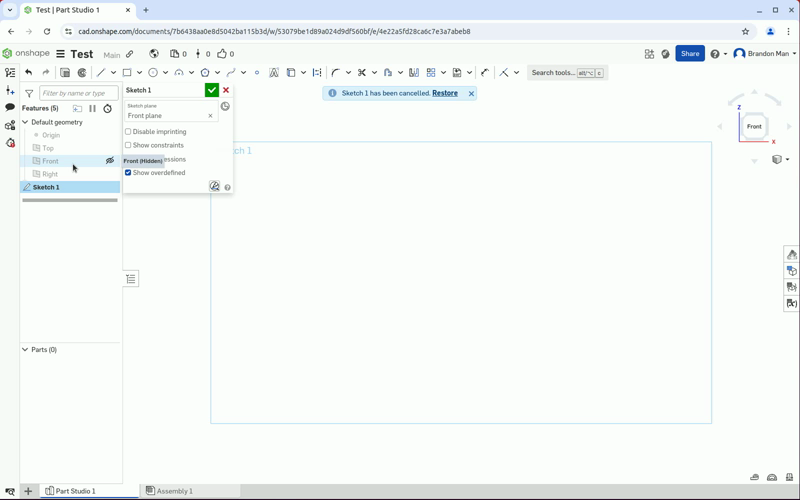
mouse_move(73, 352)
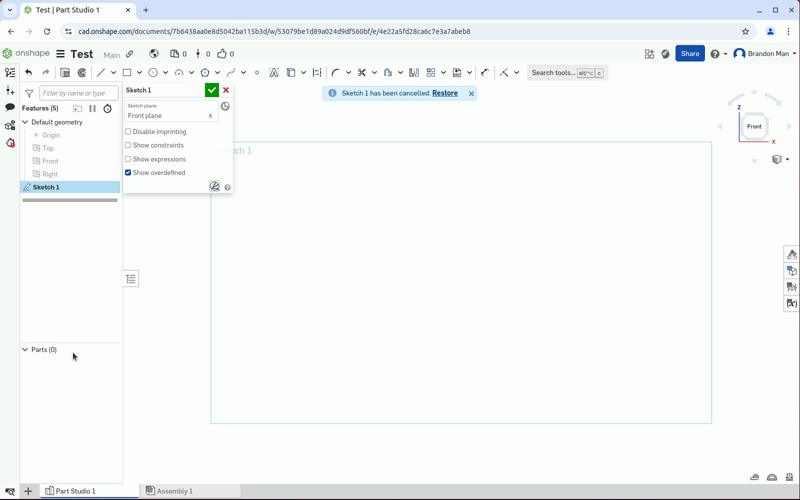
key(y)
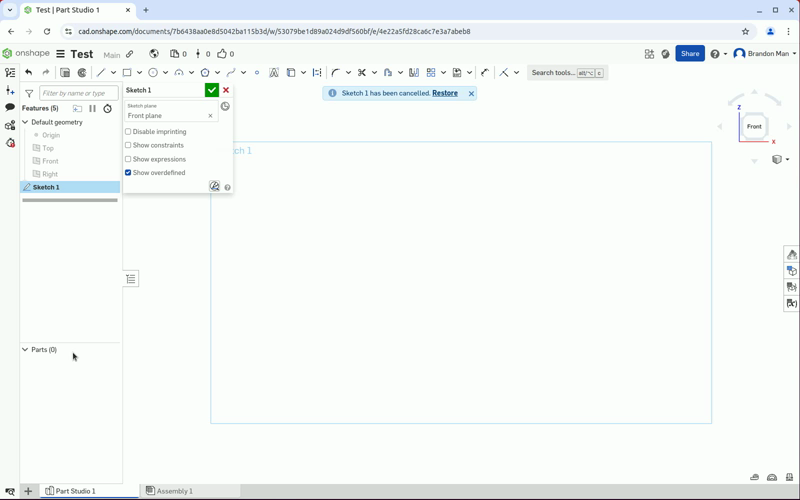
key(l)
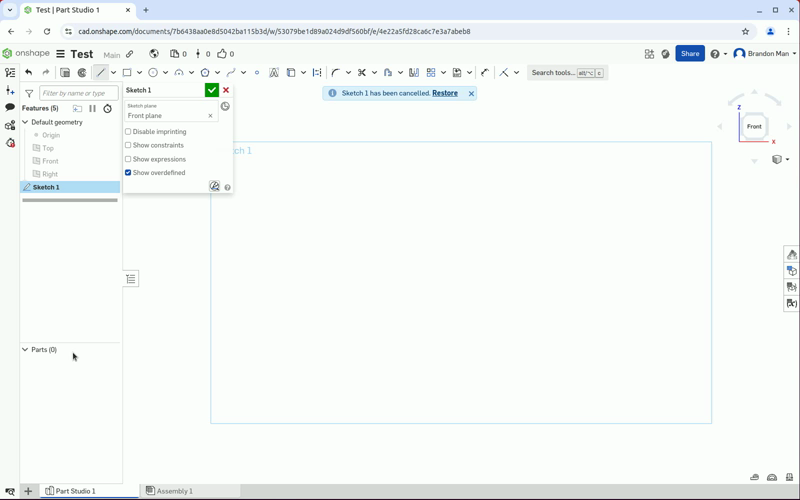
key_down(shift)
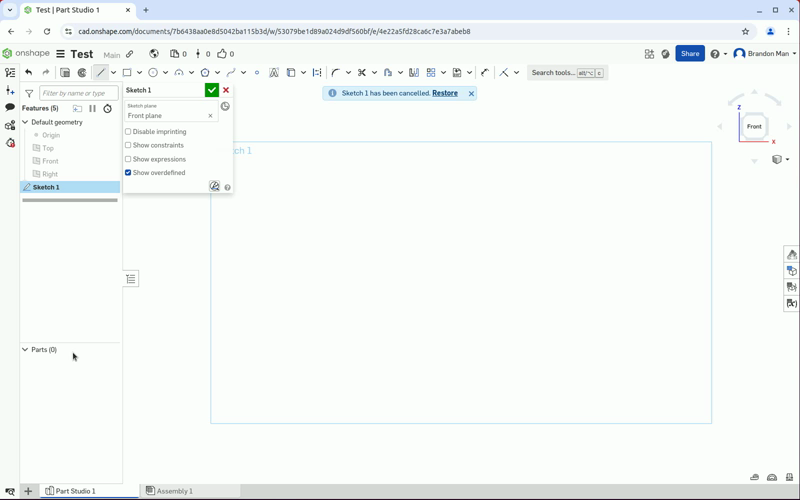
mouse_move(374, 378)
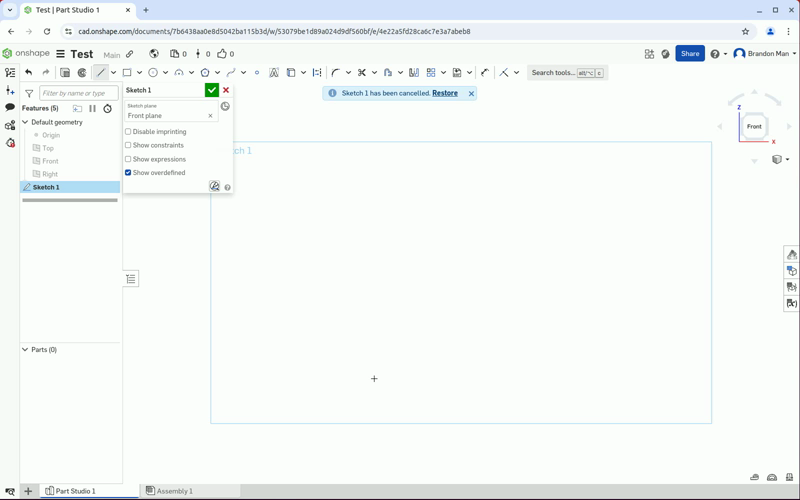
click(374, 378)
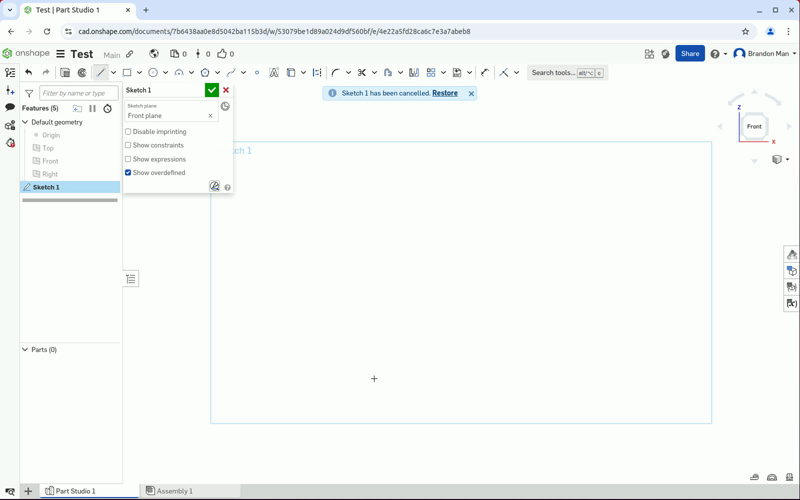
key_up(shift)
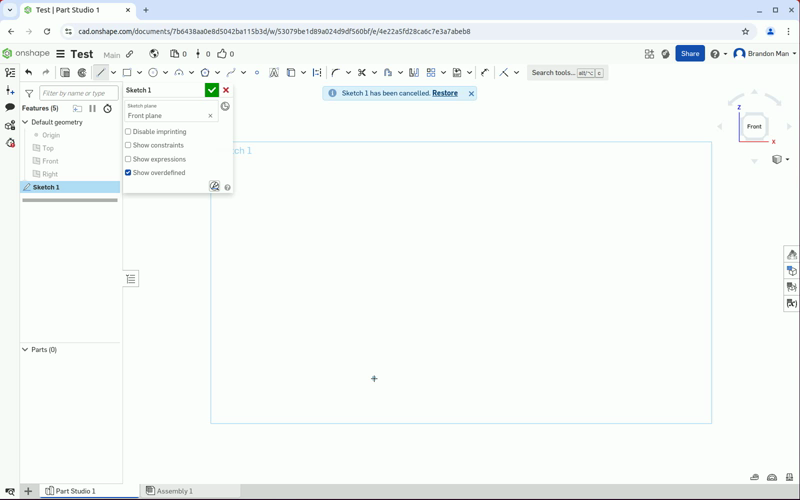
key_down(shift)
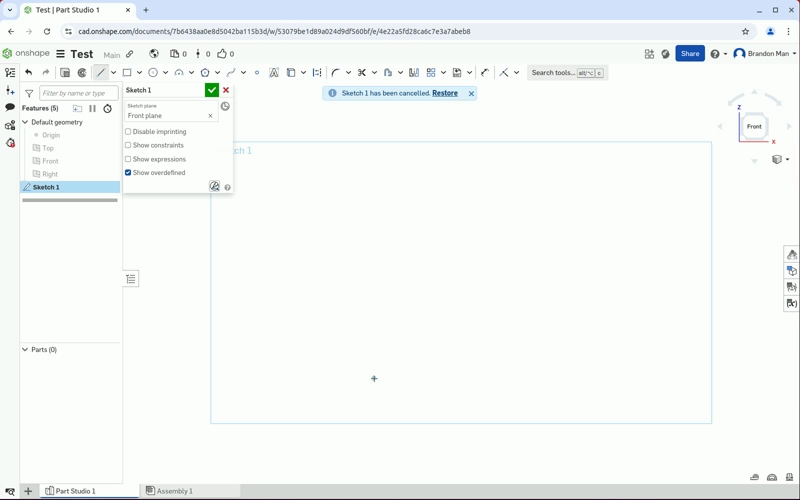
mouse_move(548, 378)
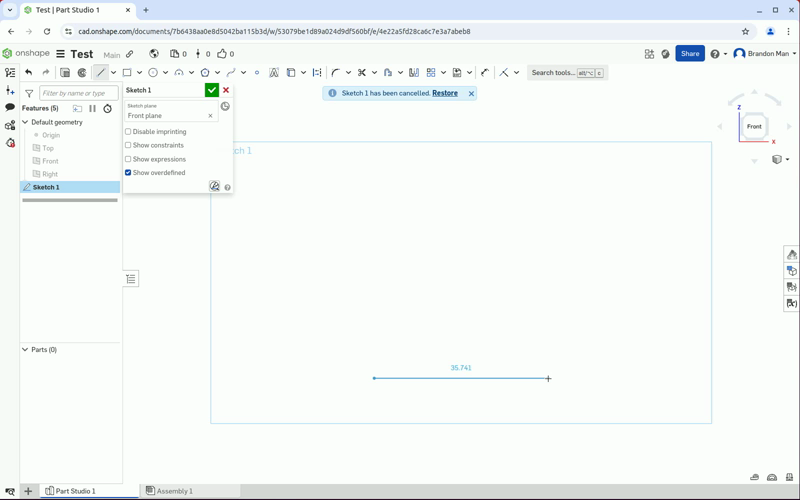
click(548, 378)
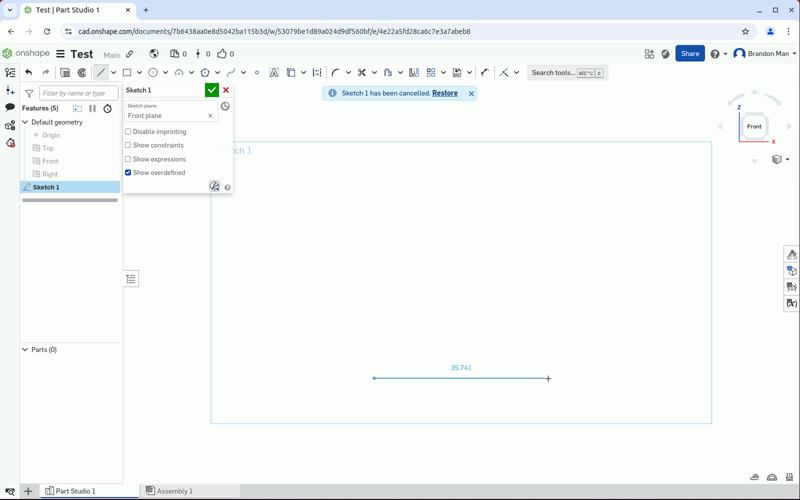
key_up(shift)
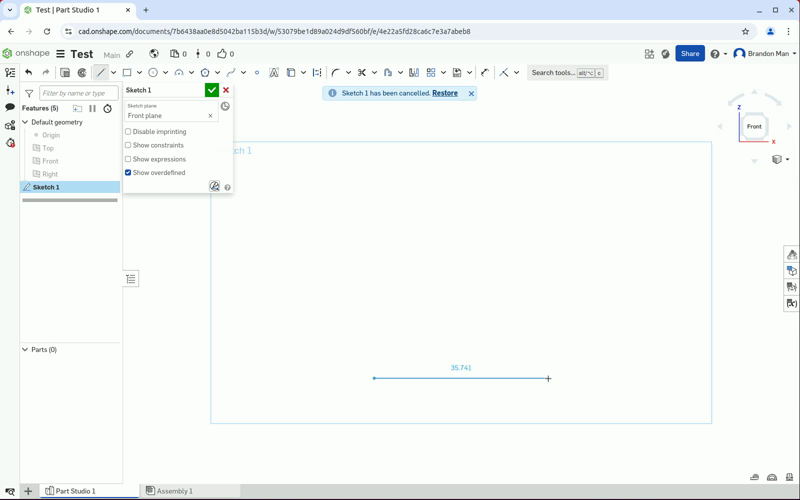
key_down(shift)
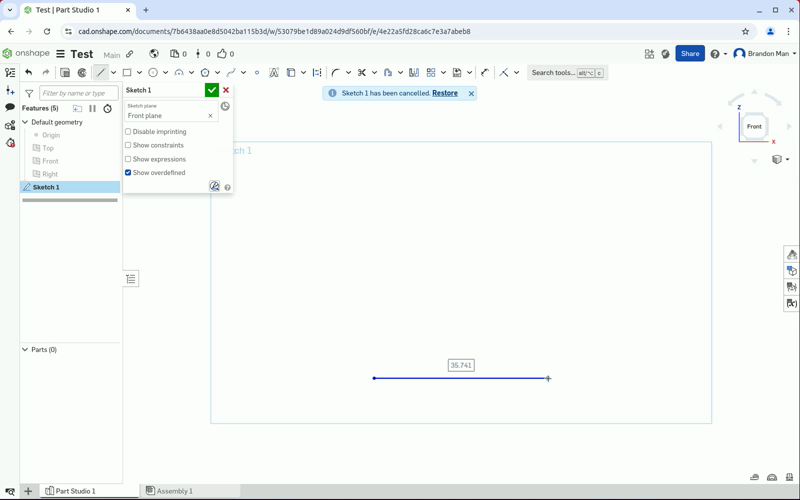
mouse_move(548, 189)
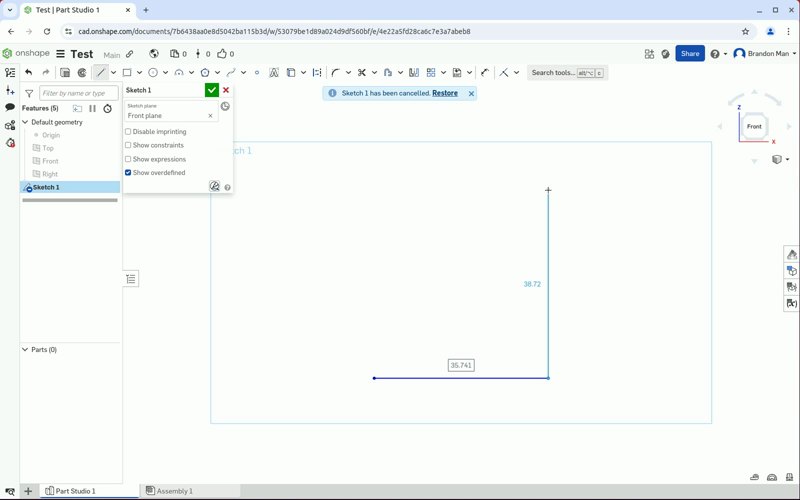
click(548, 189)
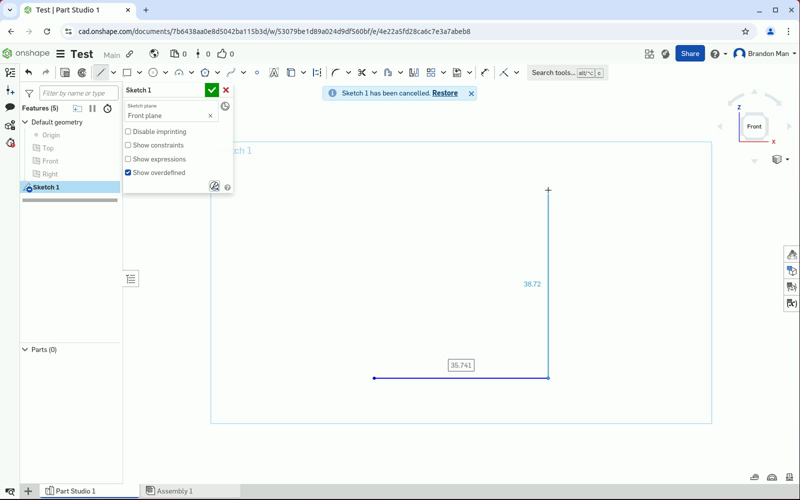
key_up(shift)
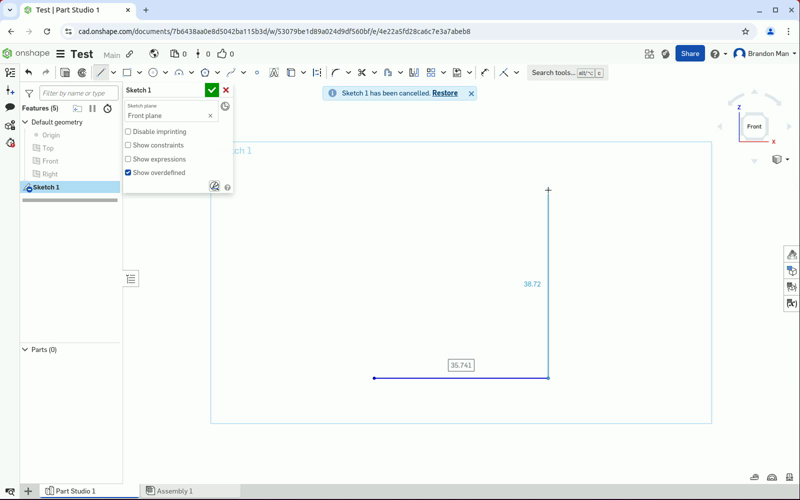
key_down(shift)
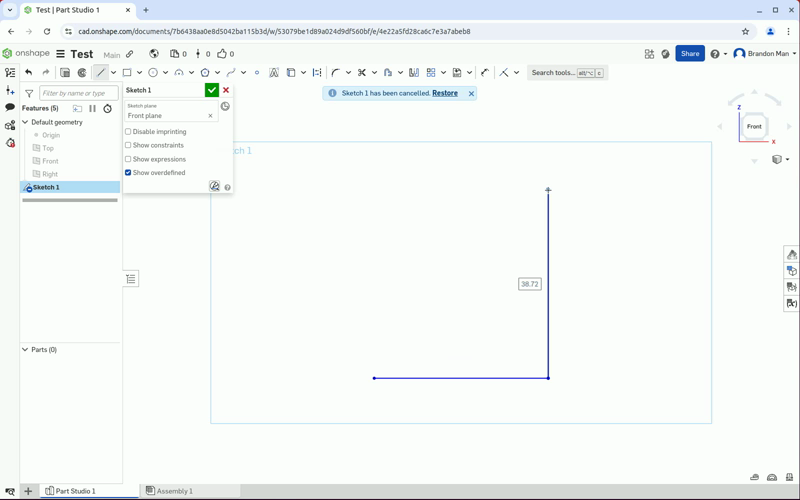
mouse_move(374, 189)
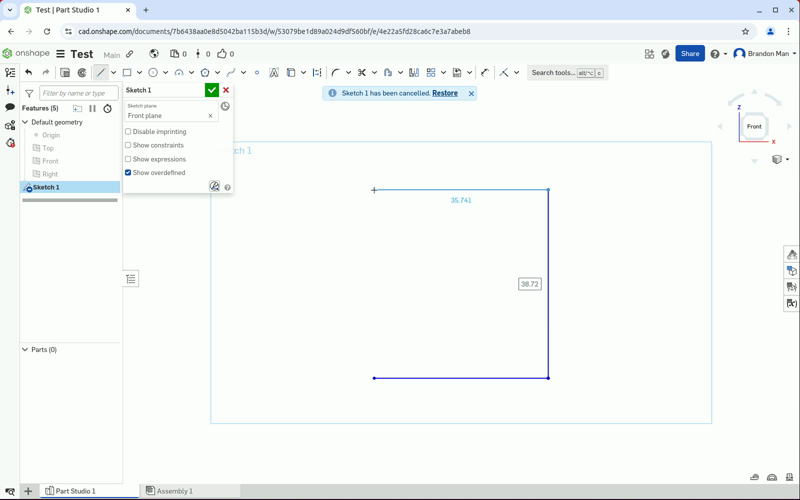
click(374, 189)
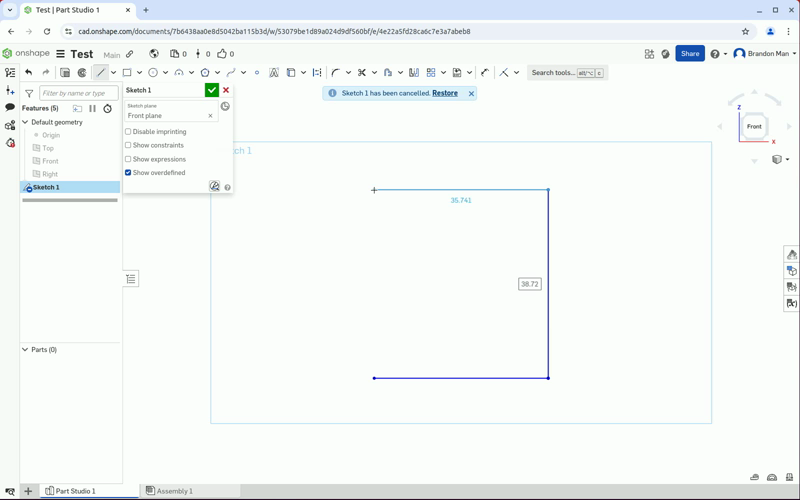
key_up(shift)
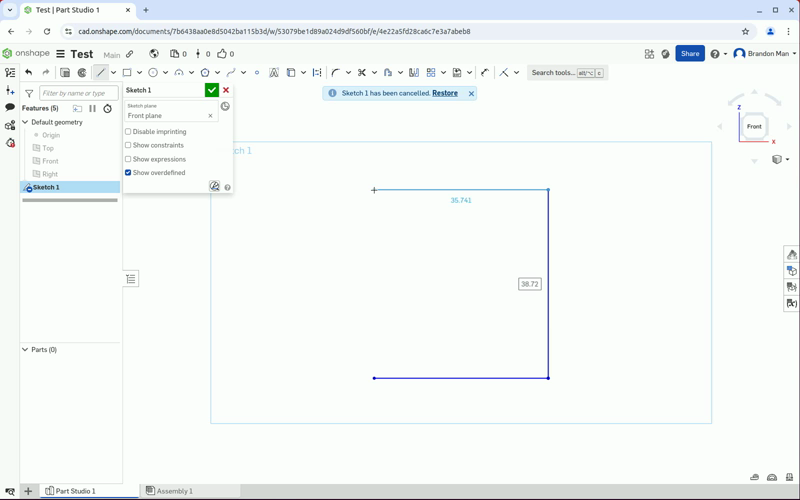
key_down(shift)
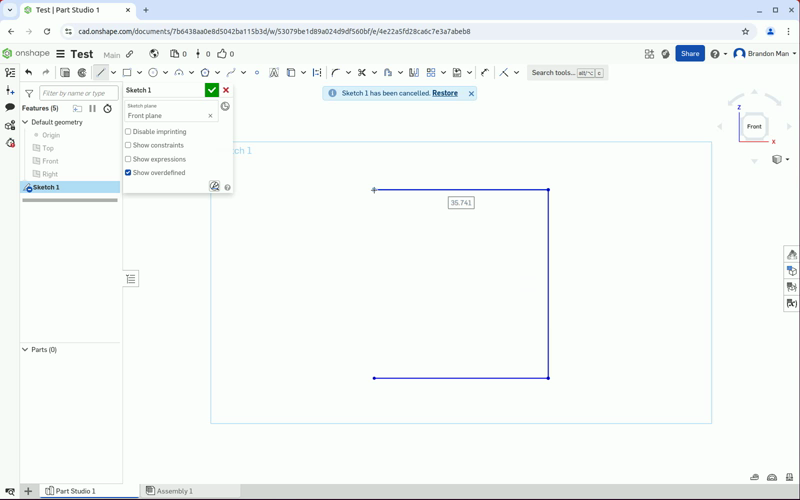
mouse_move(374, 378)
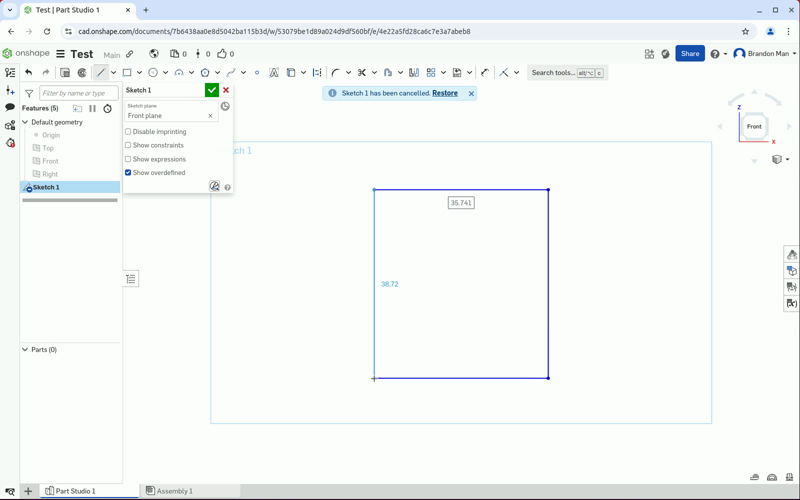
key_up(shift)
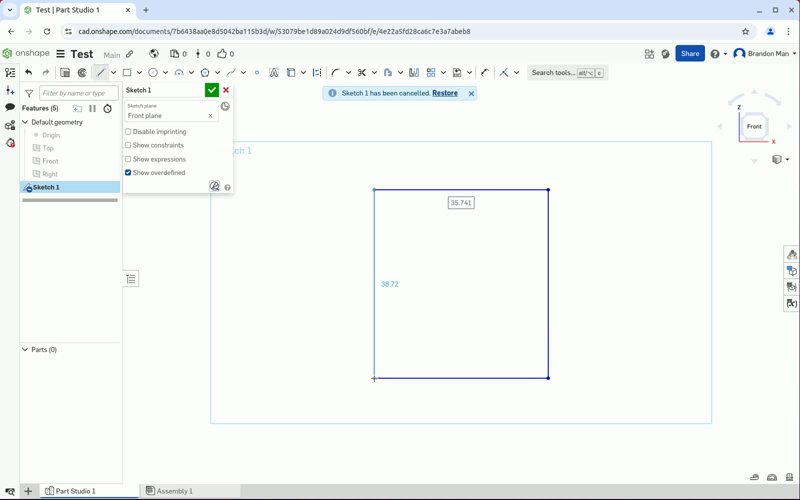
click(374, 378)
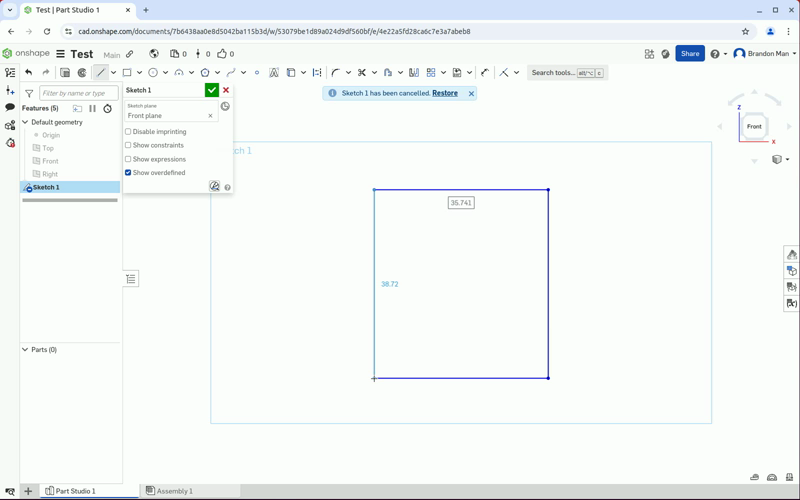
key(esc)
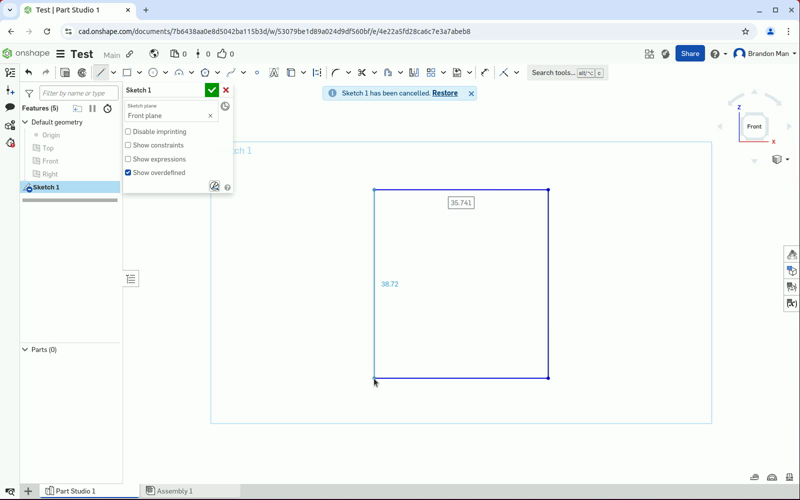
mouse_move(469, 262)
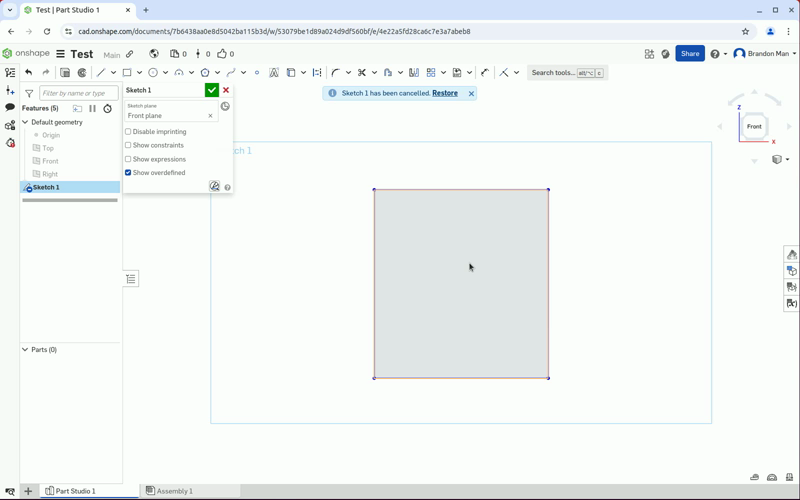
click(469, 262)
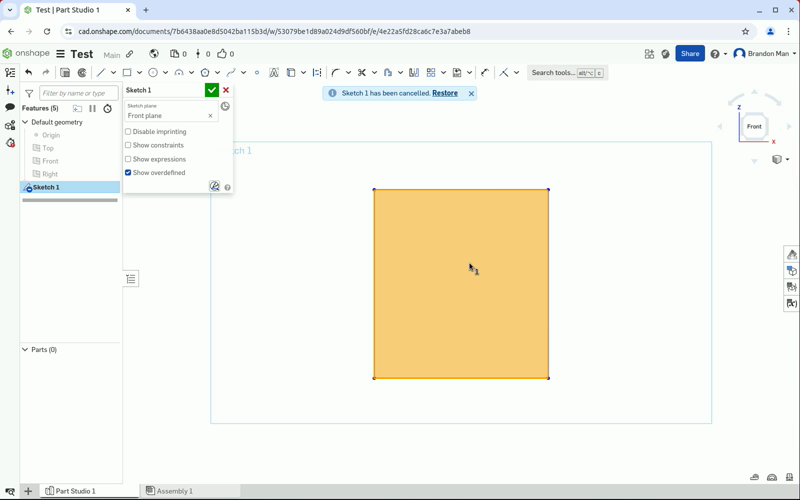
mouse_move(73, 352)
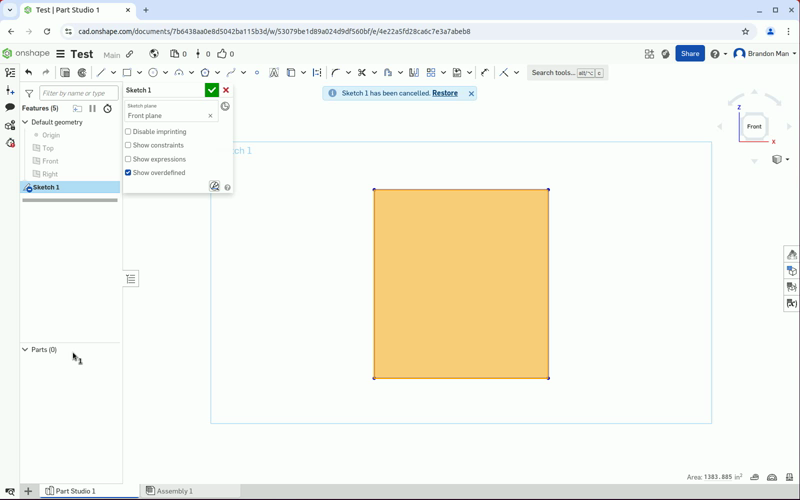
key(shift+y)
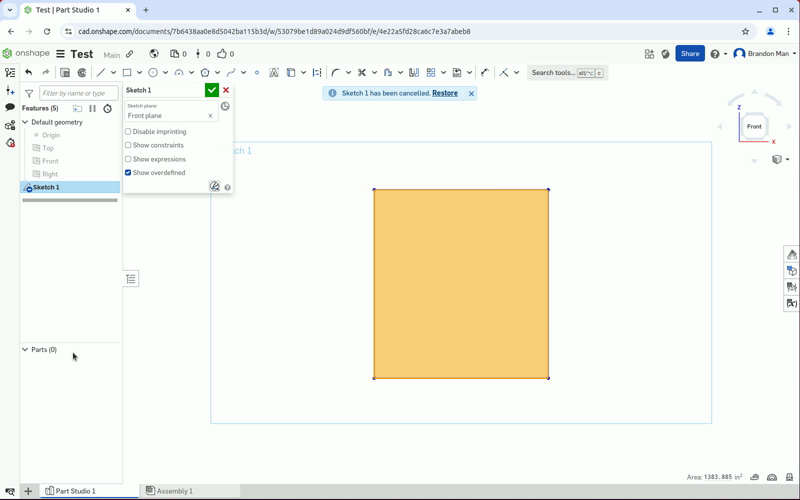
key(shift+e)
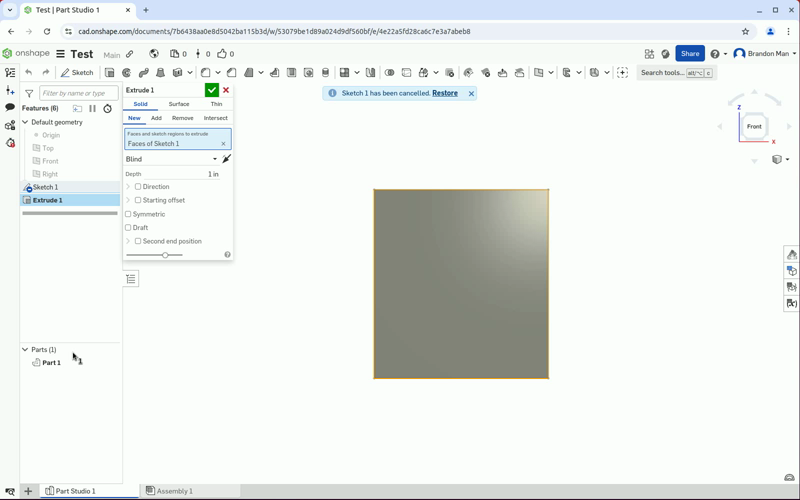
mouse_move(143, 106)
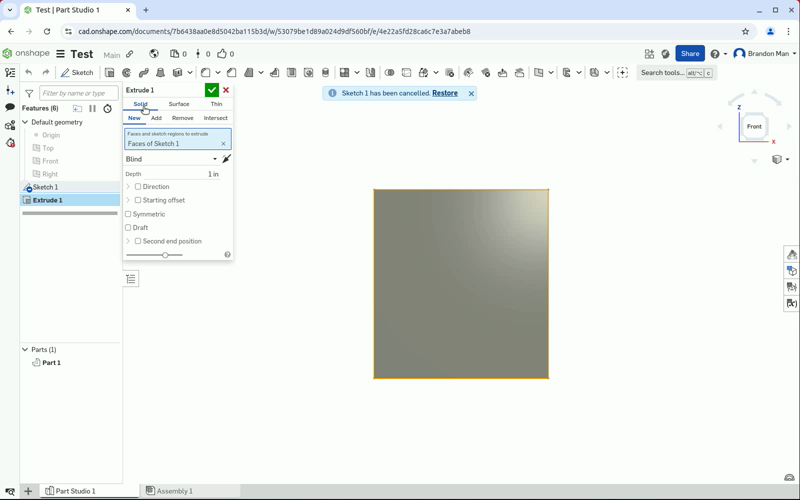
click(143, 106)
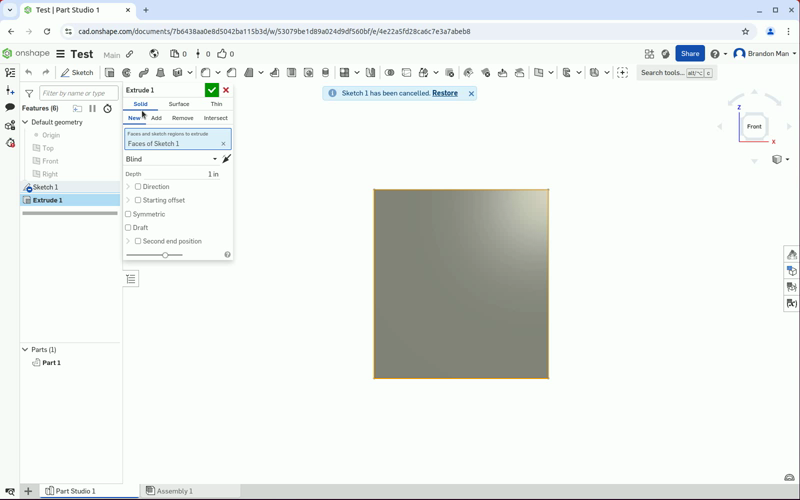
mouse_move(137, 120)
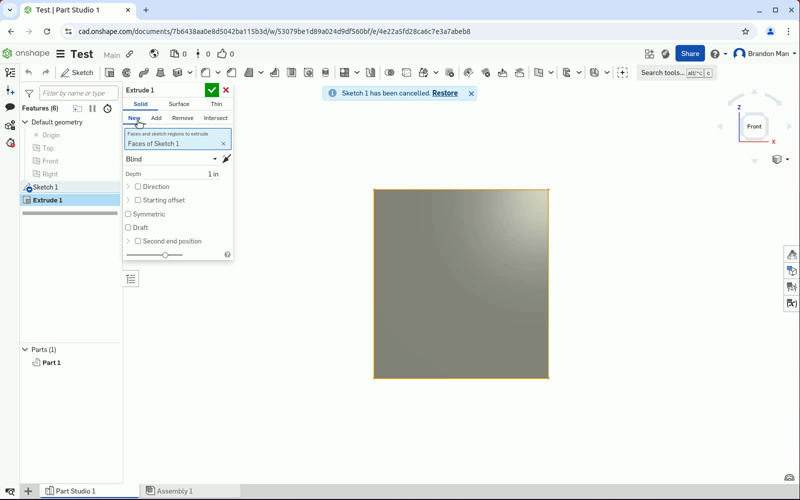
click(137, 120)
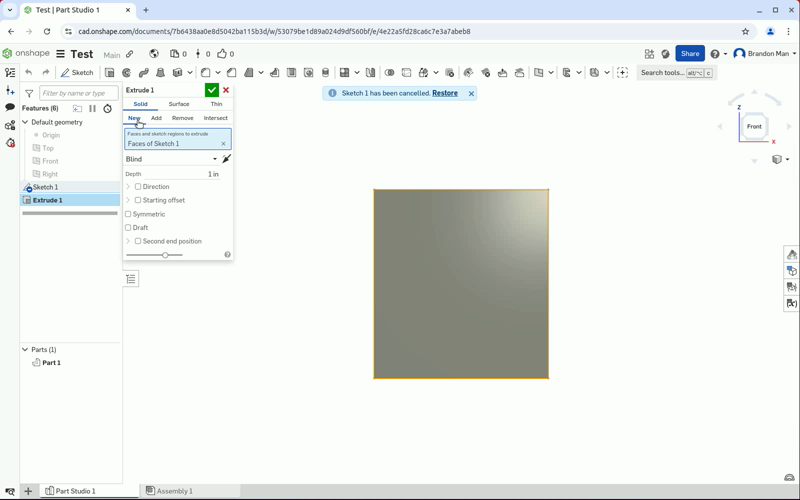
key(tab, 4)
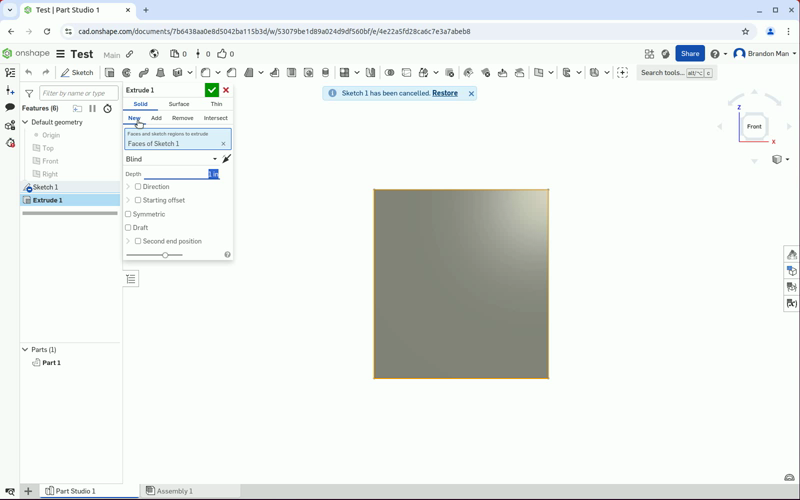
text(3.611)
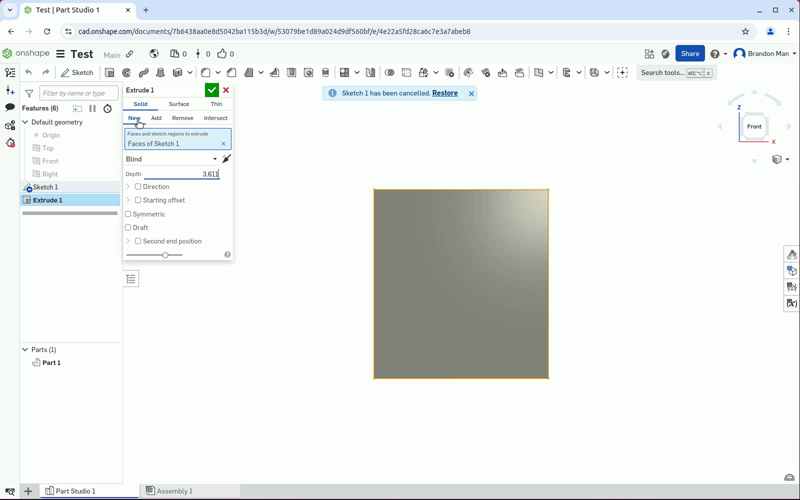
key(enter)
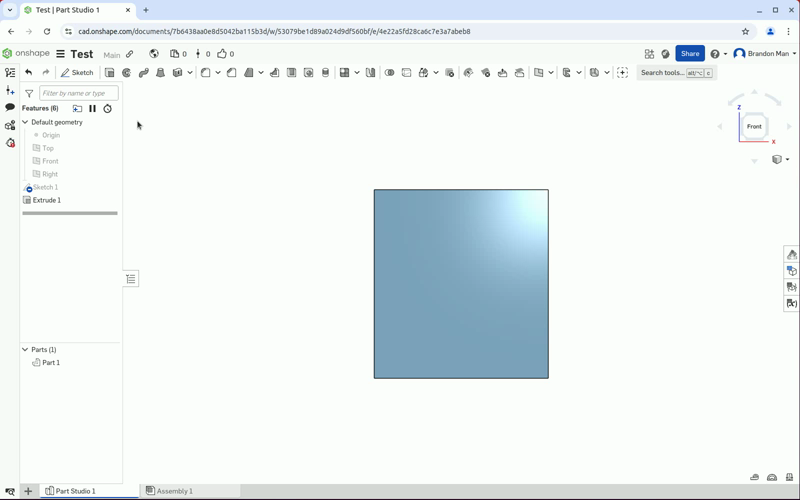
key(shift+h)
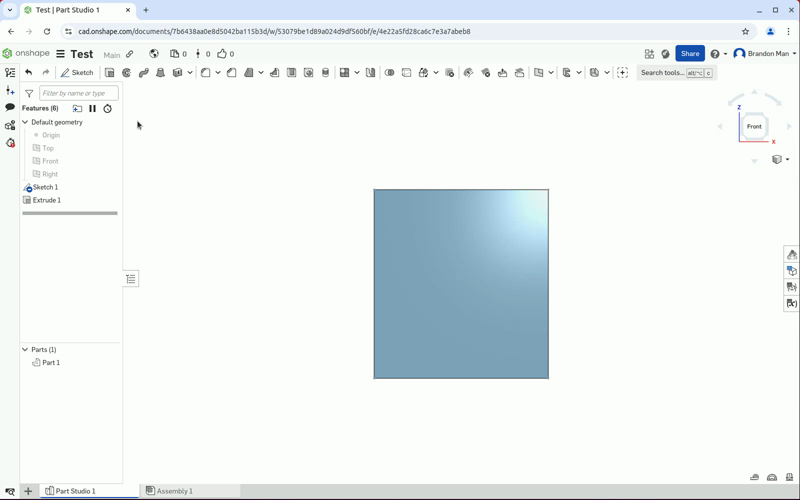
key(shift+h)
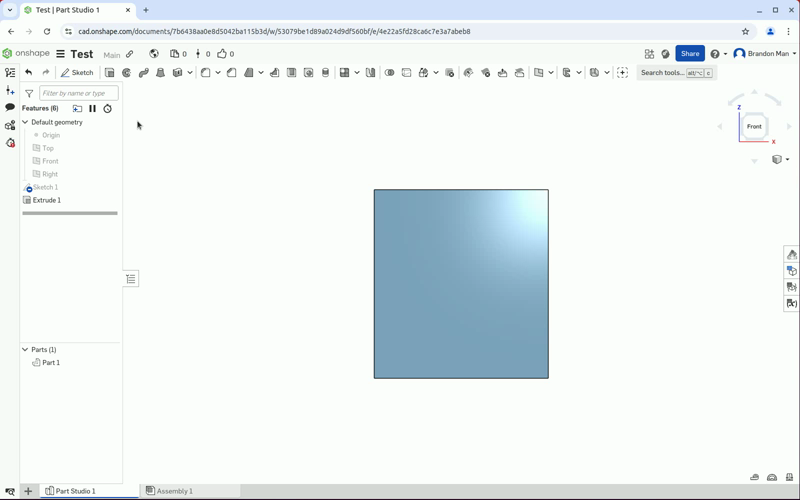
mouse_move(73, 189)
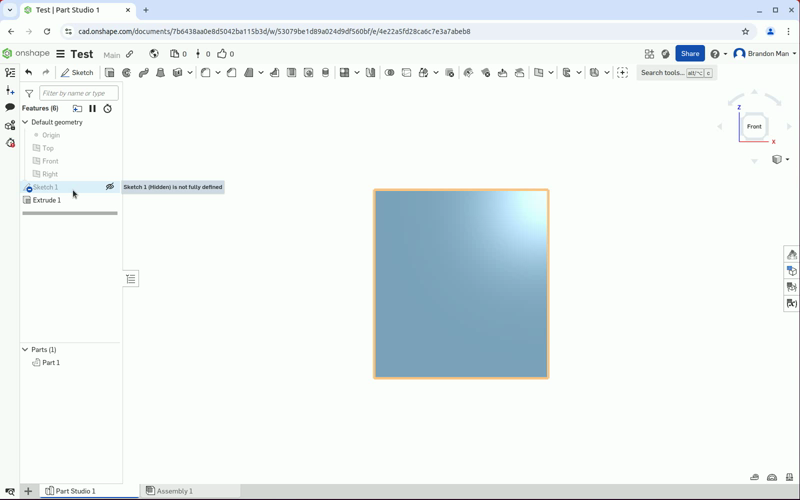
click(73, 189)
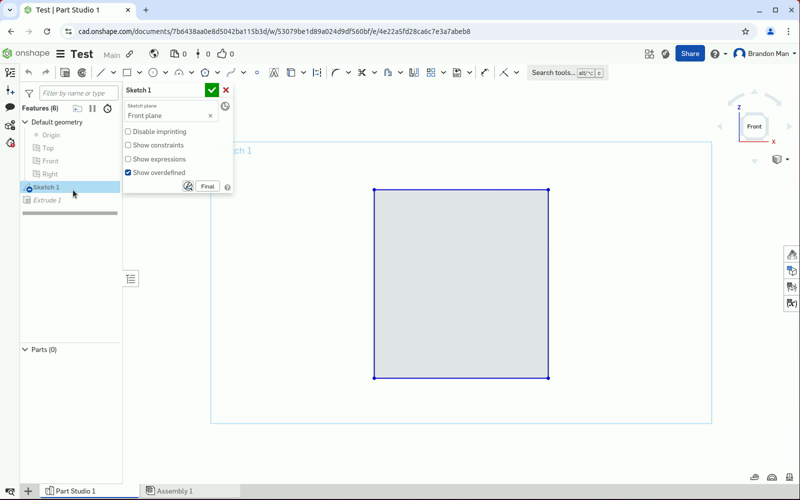
mouse_move(229, 92)
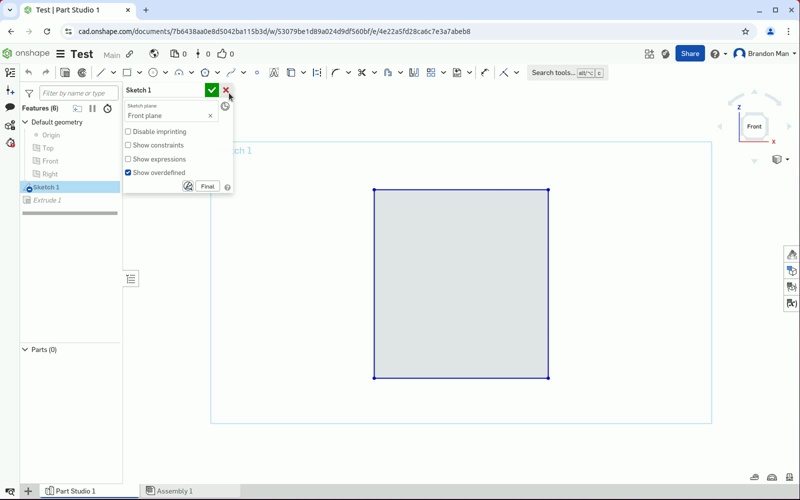
click(229, 92)
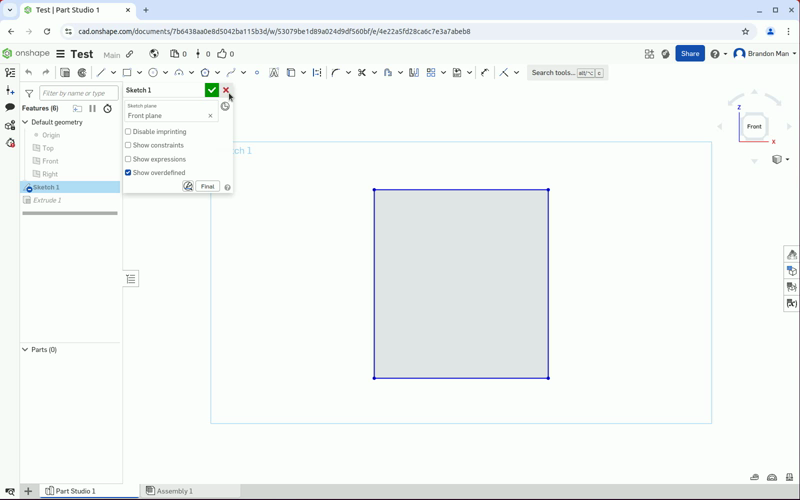
key(shift+s)
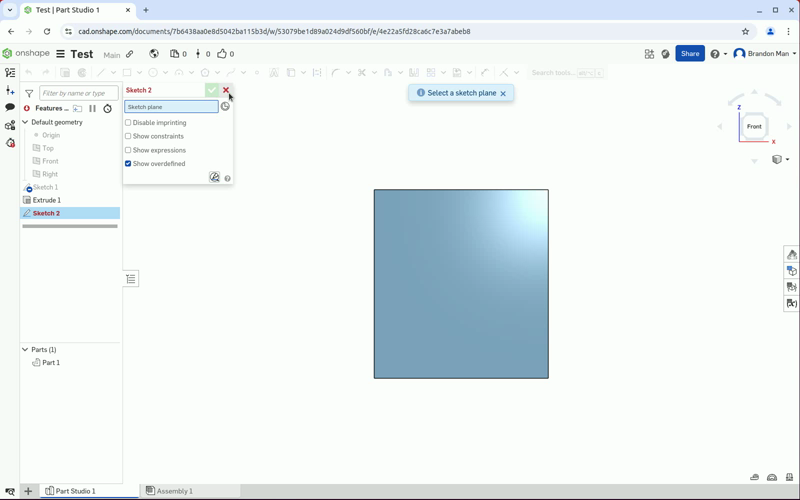
mouse_move(73, 163)
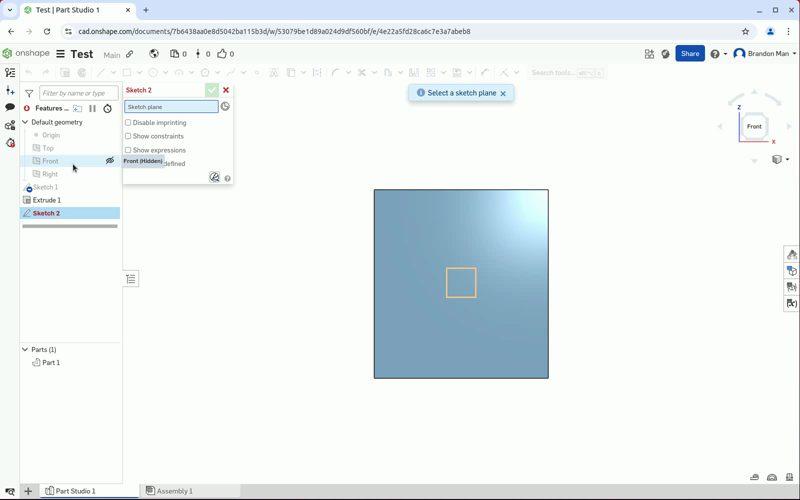
click(73, 163)
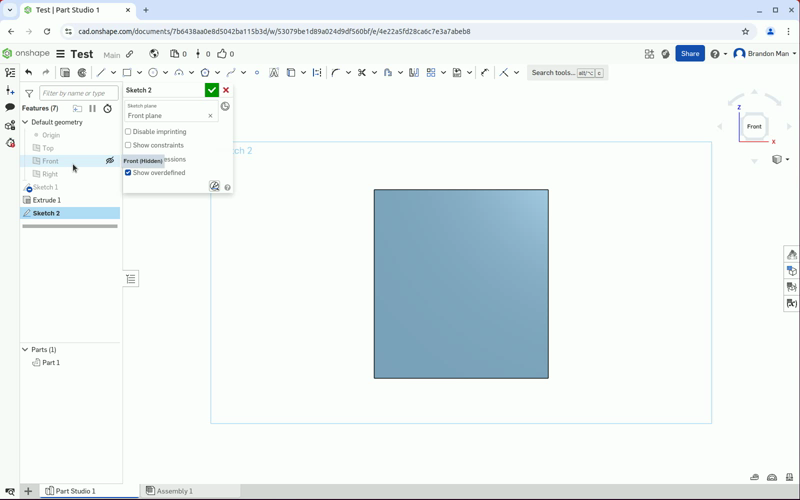
mouse_move(73, 352)
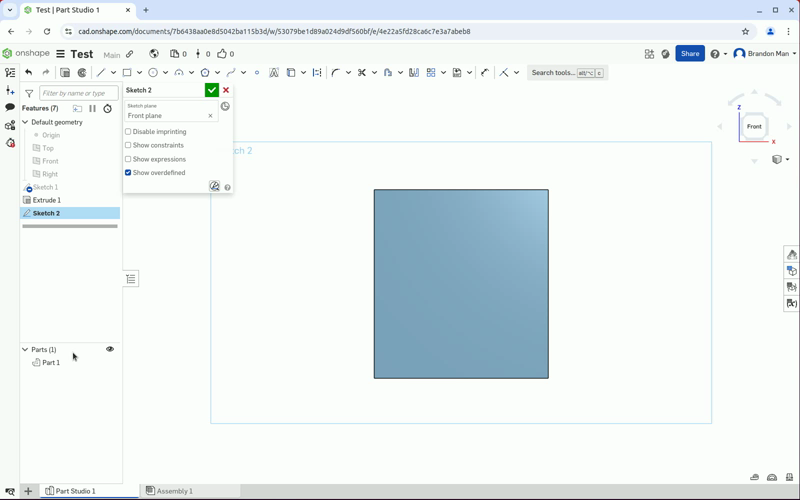
key(y)
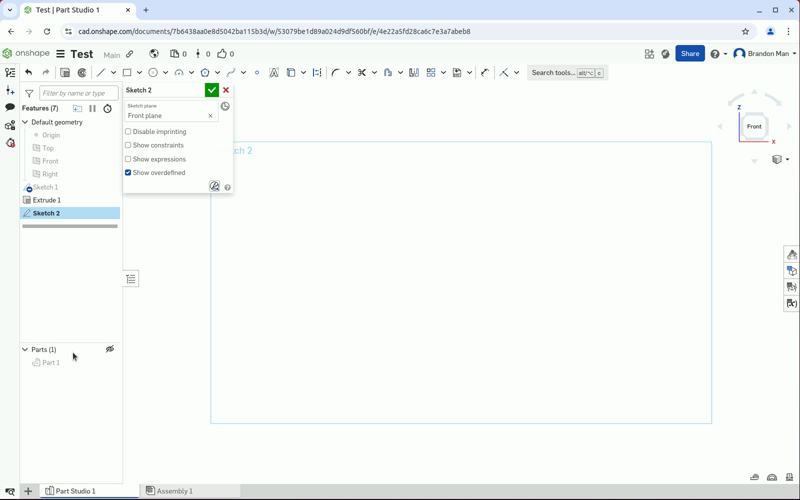
key(l)
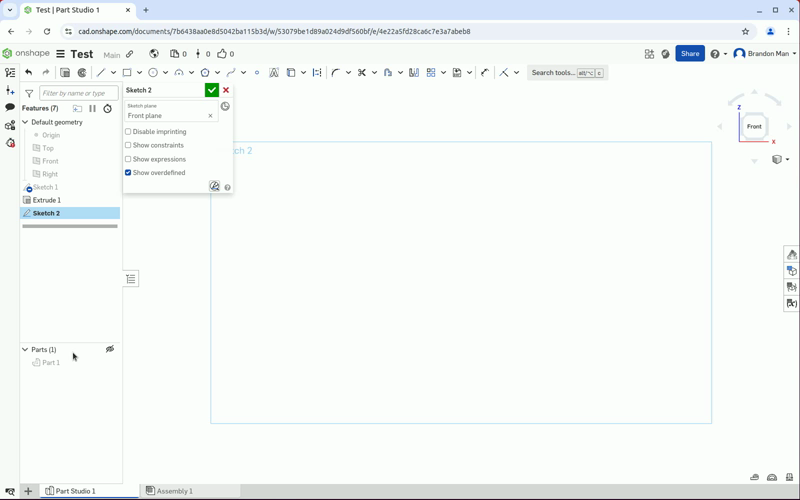
key_down(shift)
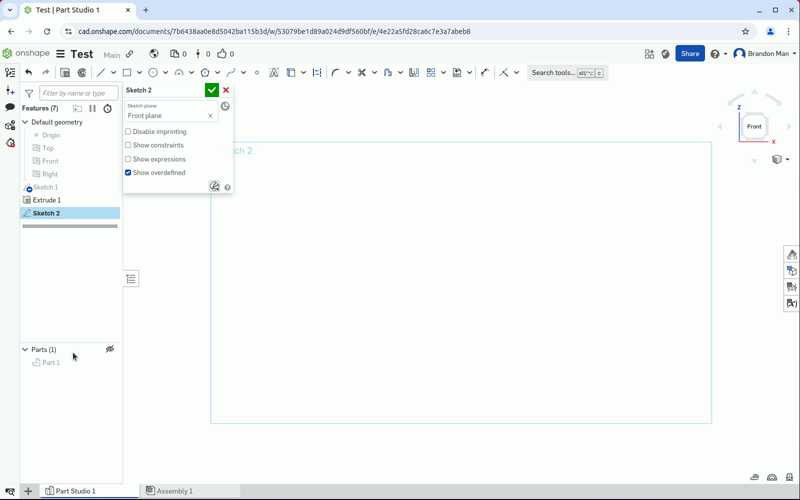
mouse_move(372, 197)
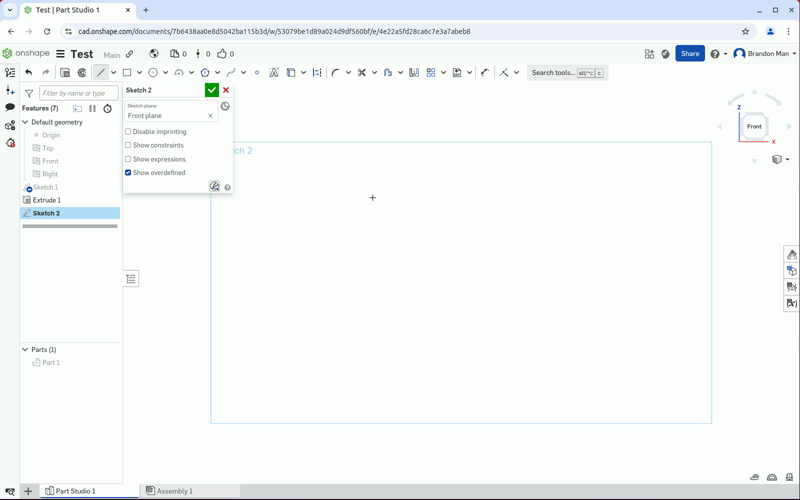
click(372, 197)
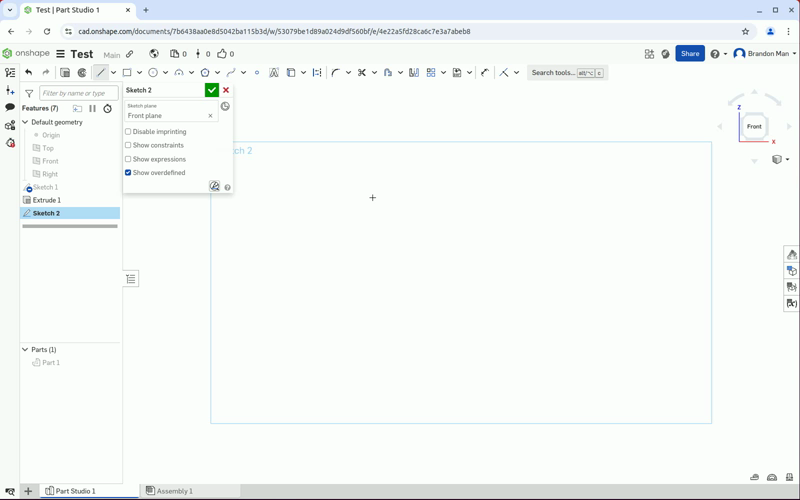
key_up(shift)
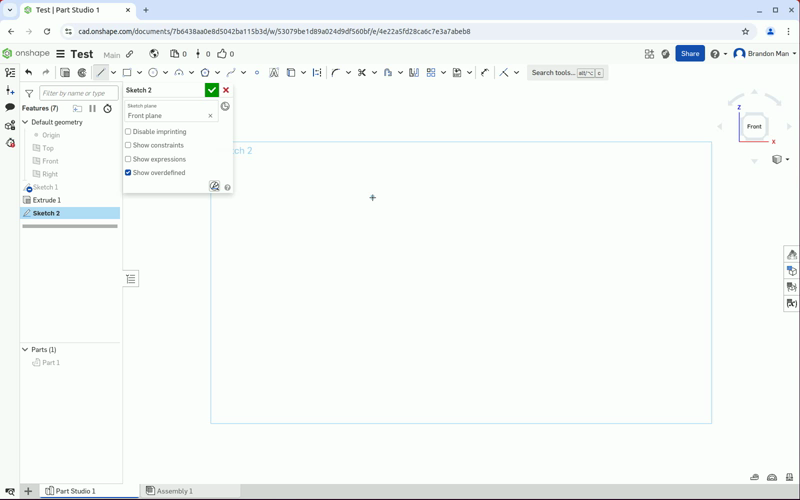
key_down(shift)
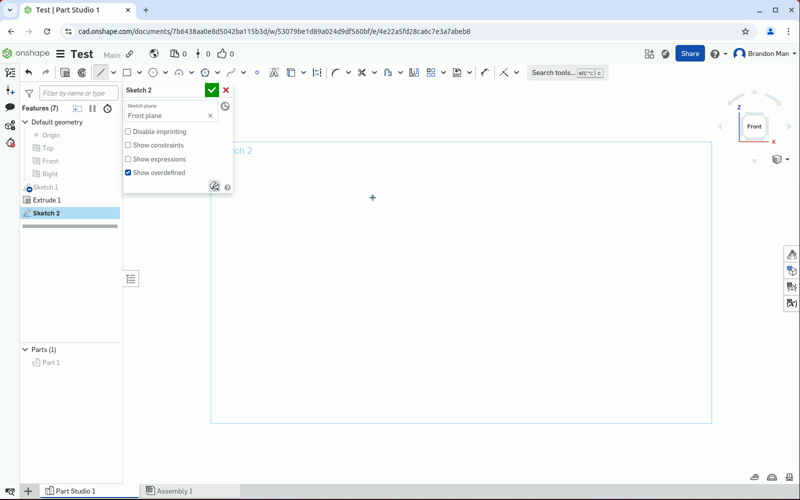
mouse_move(402, 197)
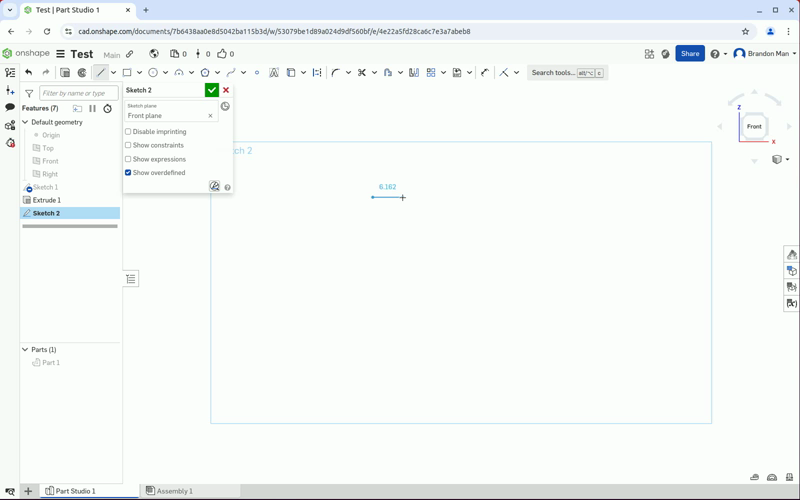
mouse_move(382, 197)
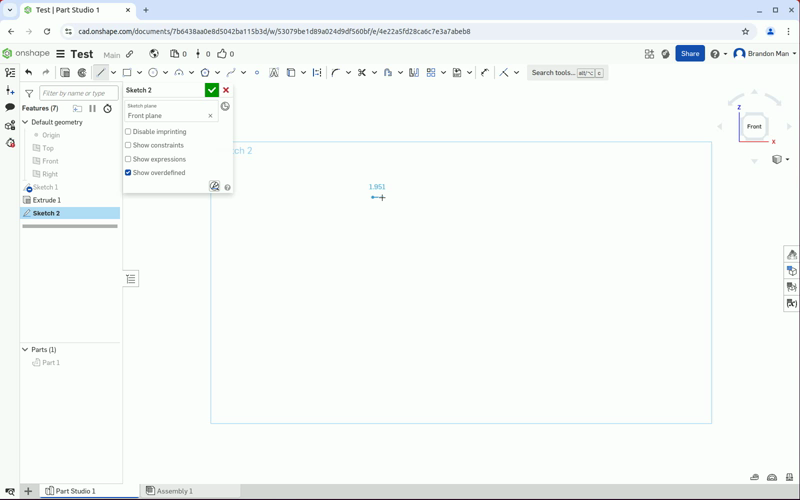
click(382, 197)
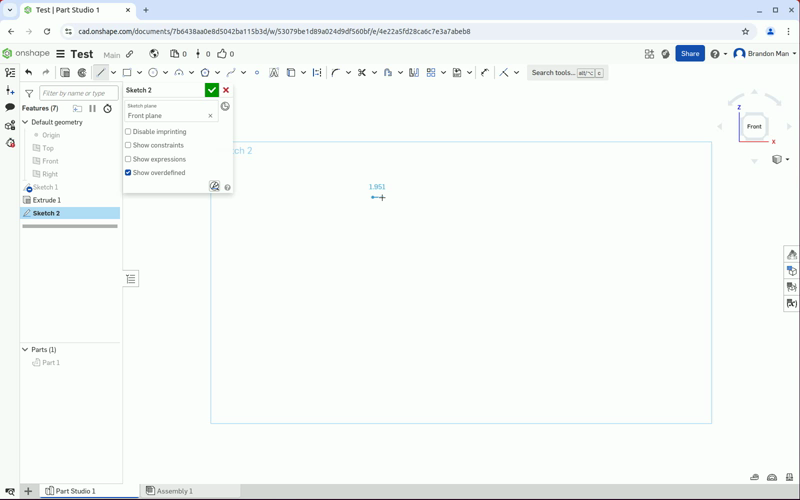
key_up(shift)
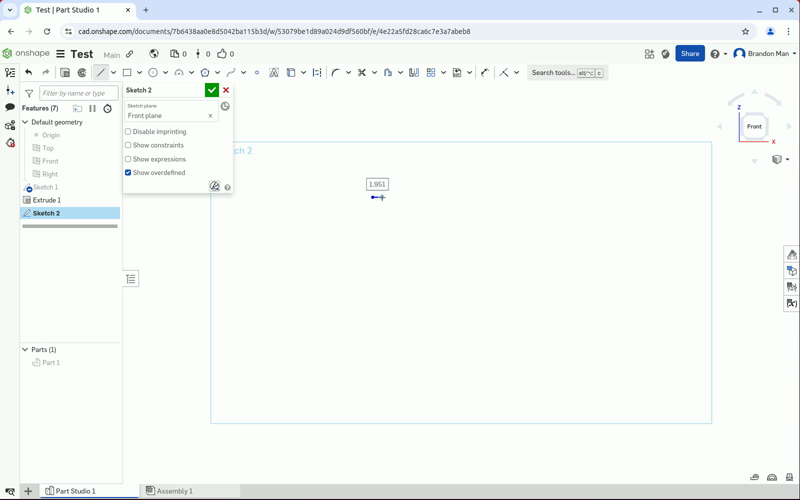
key_down(shift)
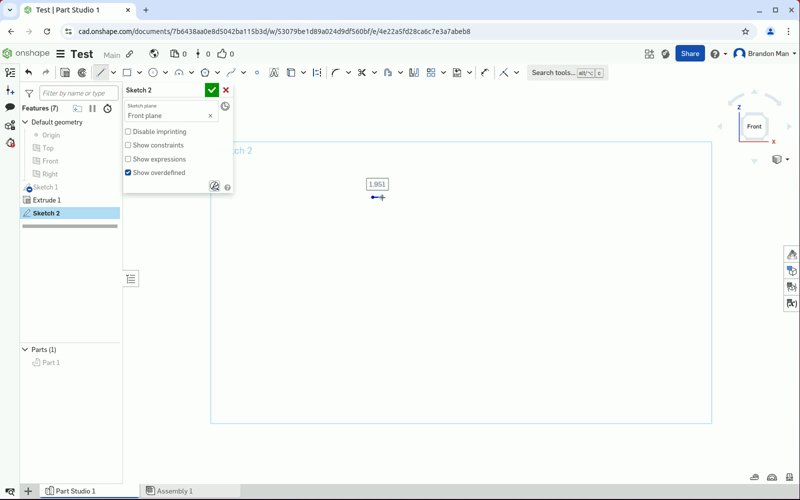
mouse_move(546, 197)
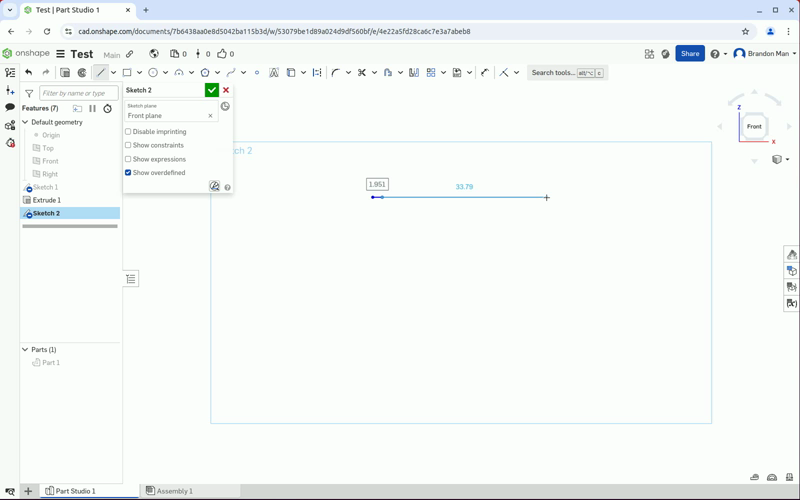
click(546, 197)
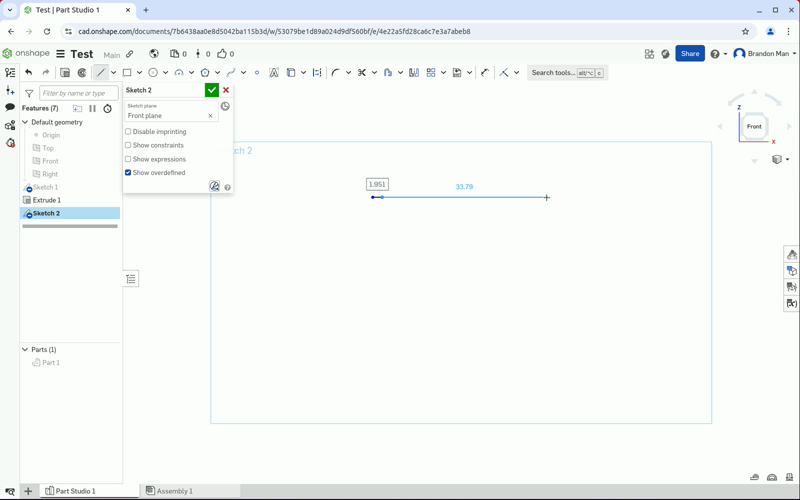
key_up(shift)
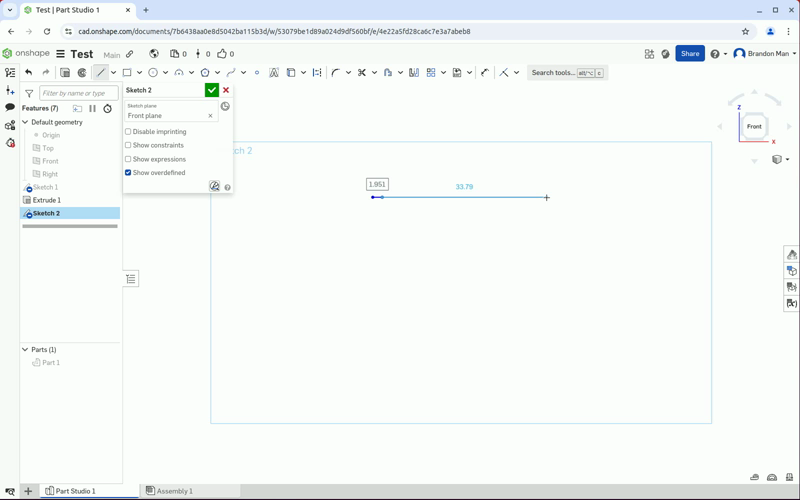
key_down(shift)
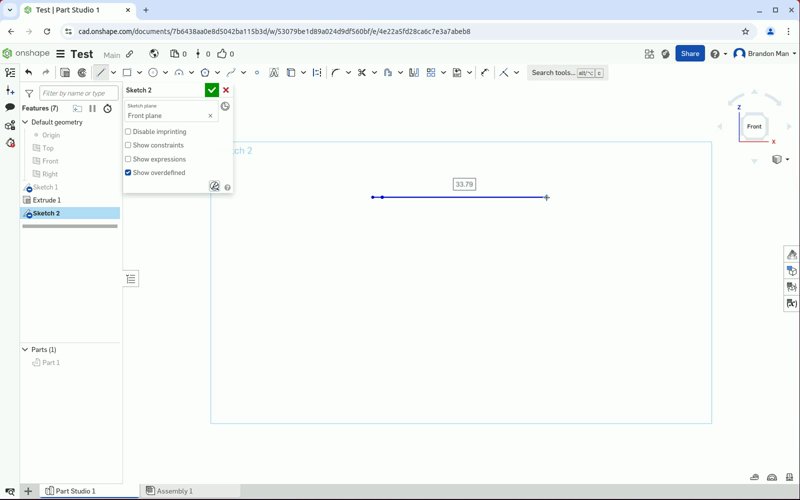
mouse_move(576, 197)
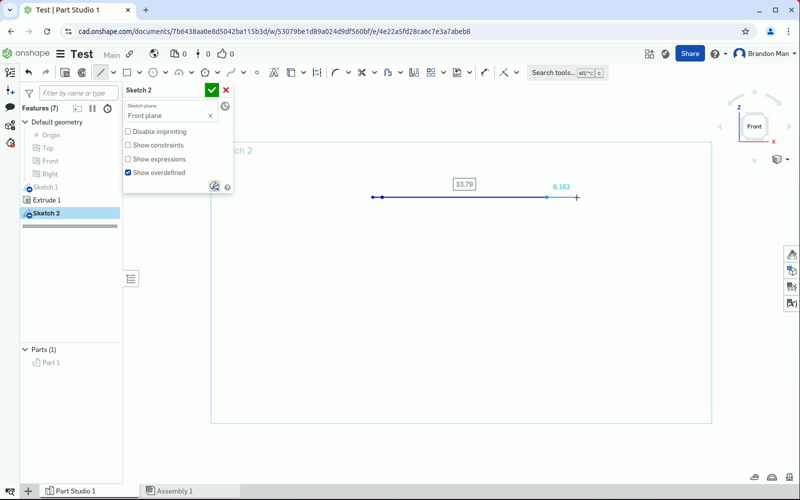
mouse_move(546, 188)
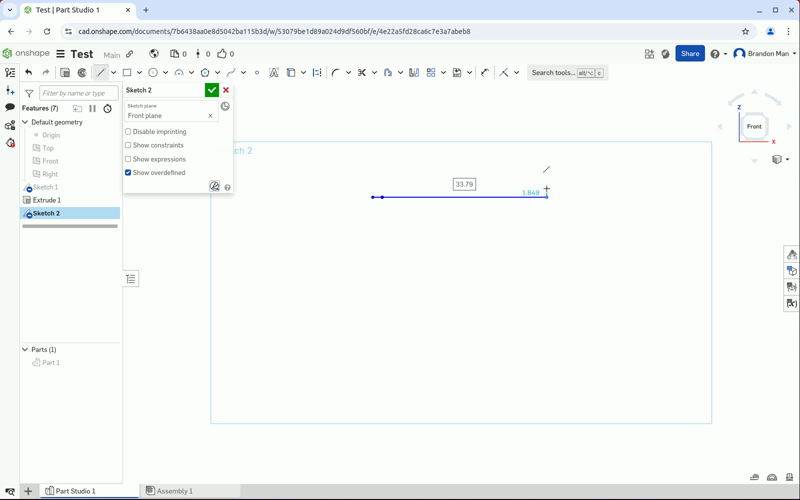
click(546, 188)
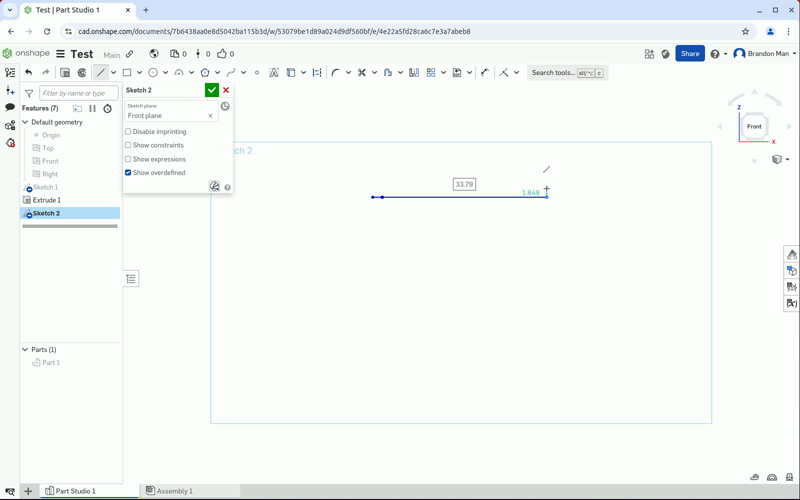
key_up(shift)
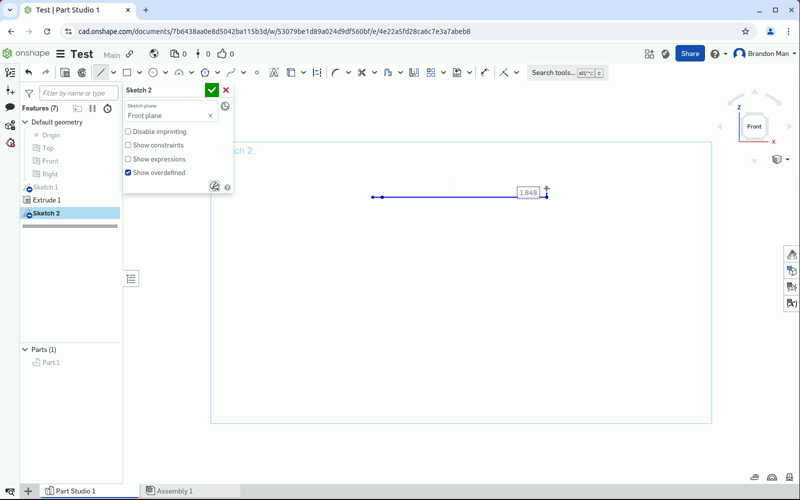
key_down(shift)
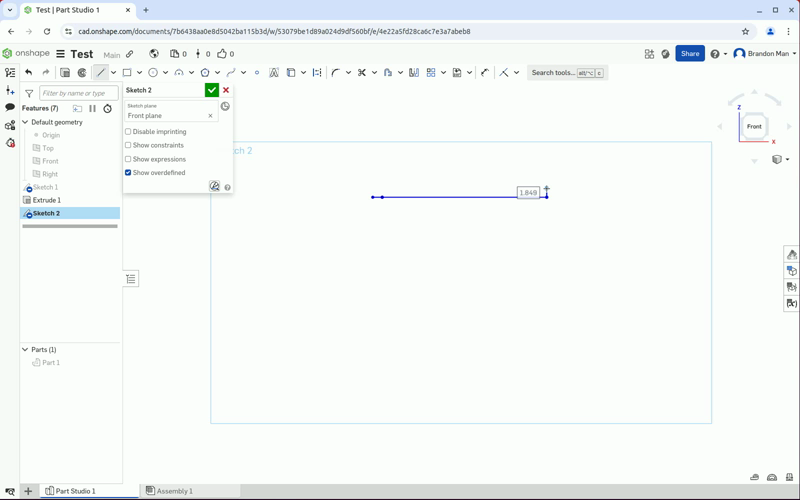
mouse_move(372, 188)
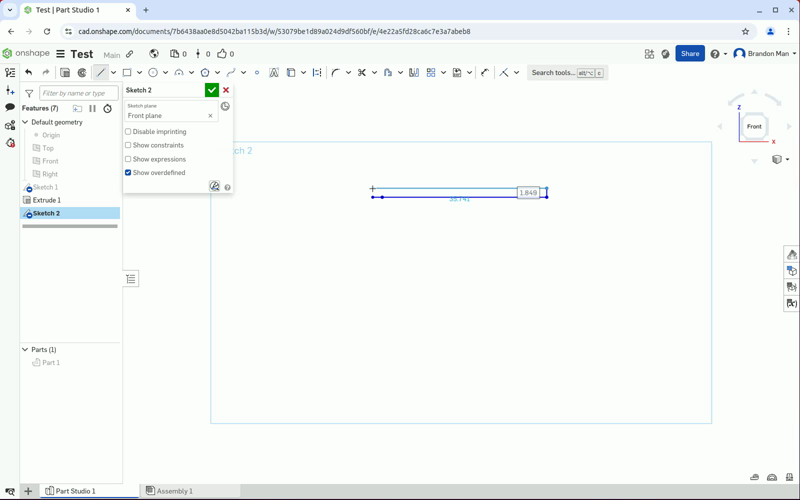
click(372, 188)
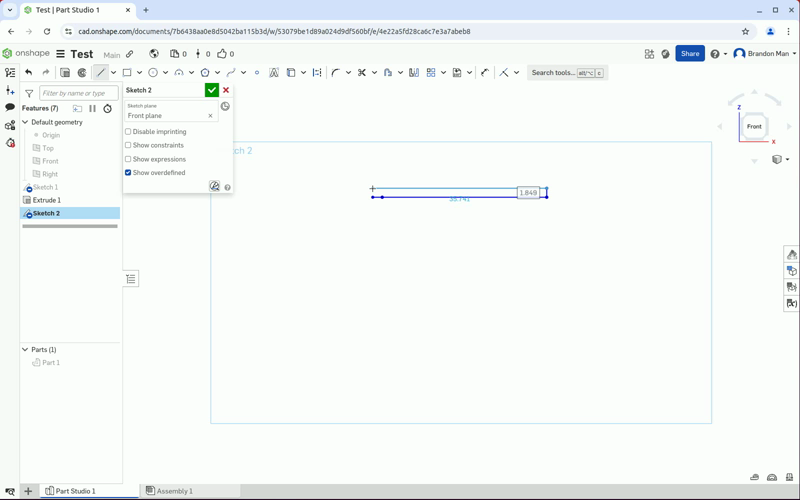
key_up(shift)
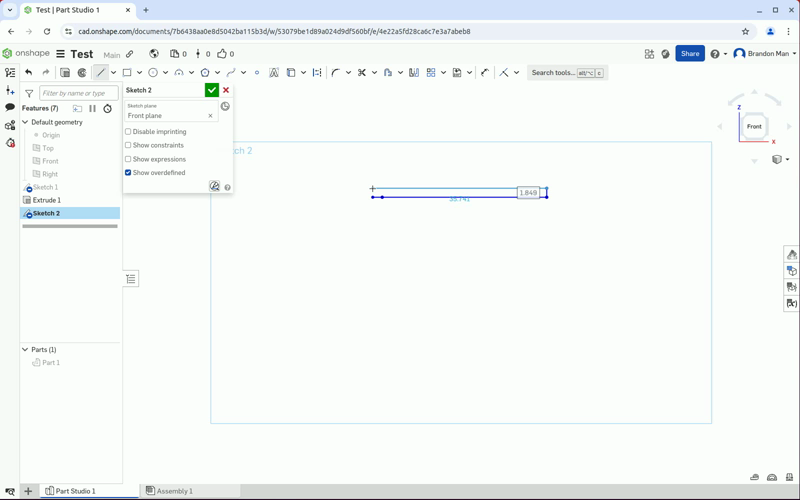
mouse_move(402, 188)
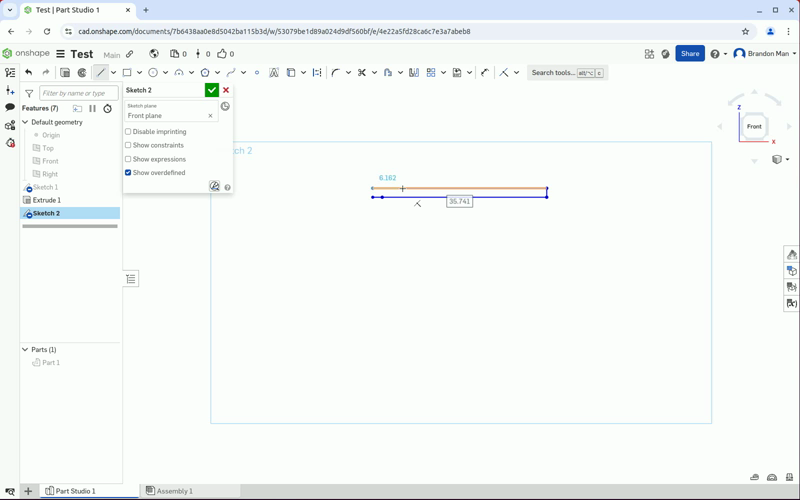
key_down(shift)
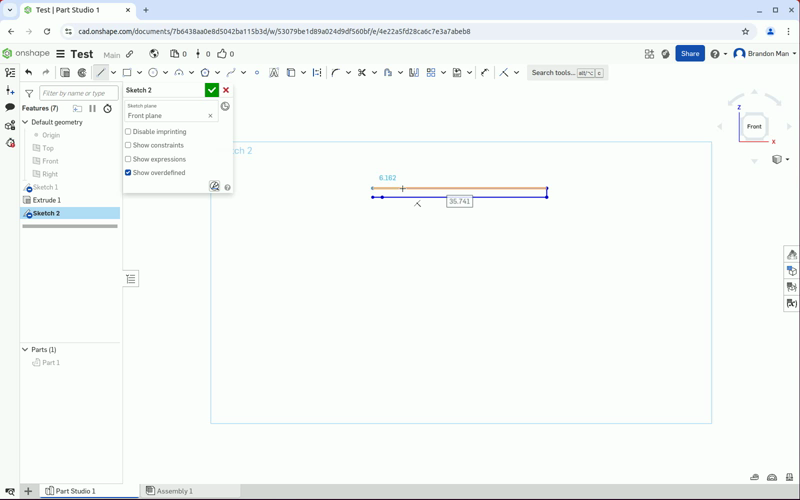
mouse_move(372, 197)
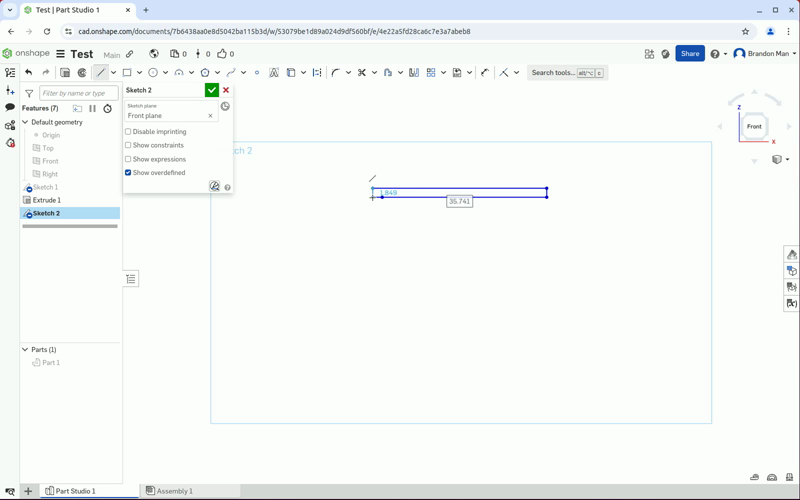
key_up(shift)
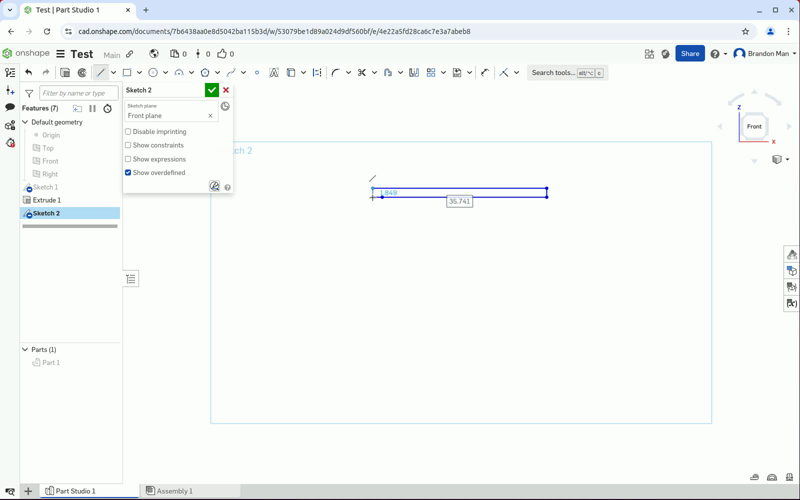
click(372, 197)
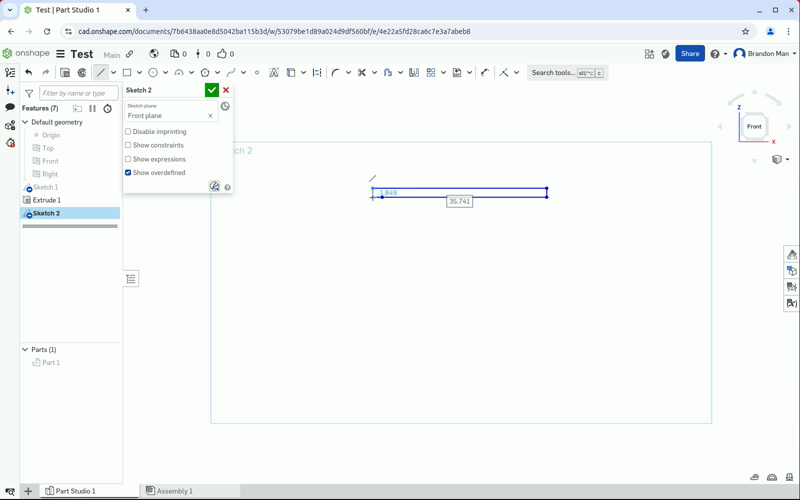
key(esc)
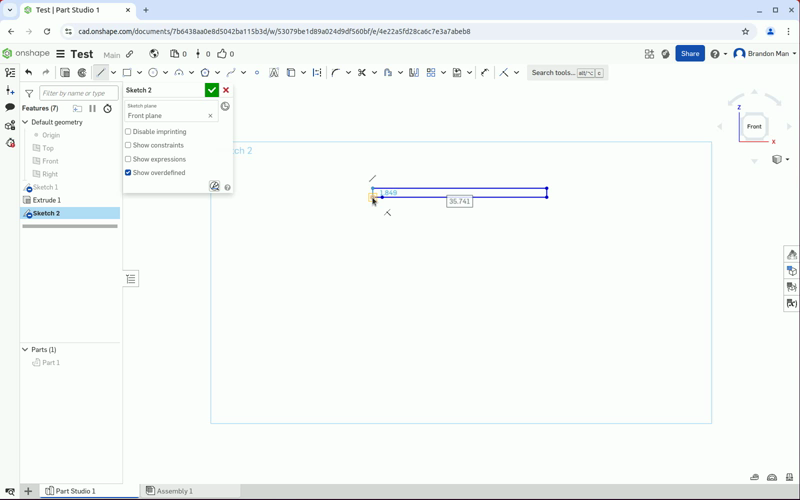
mouse_move(374, 196)
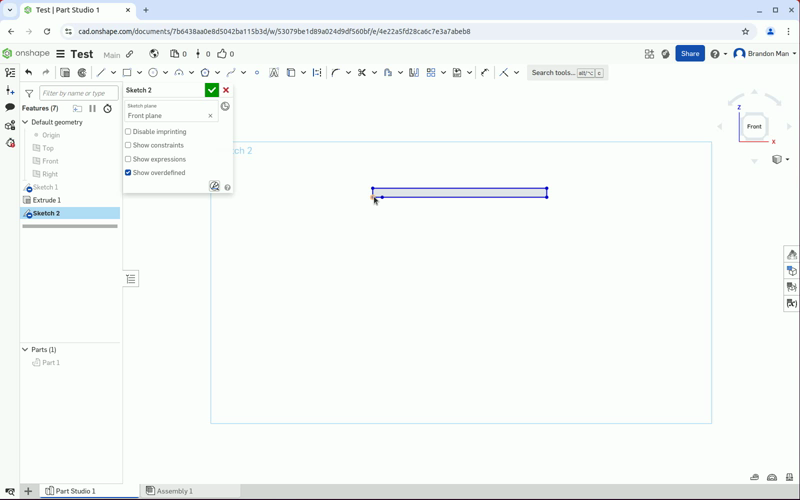
scroll(6)
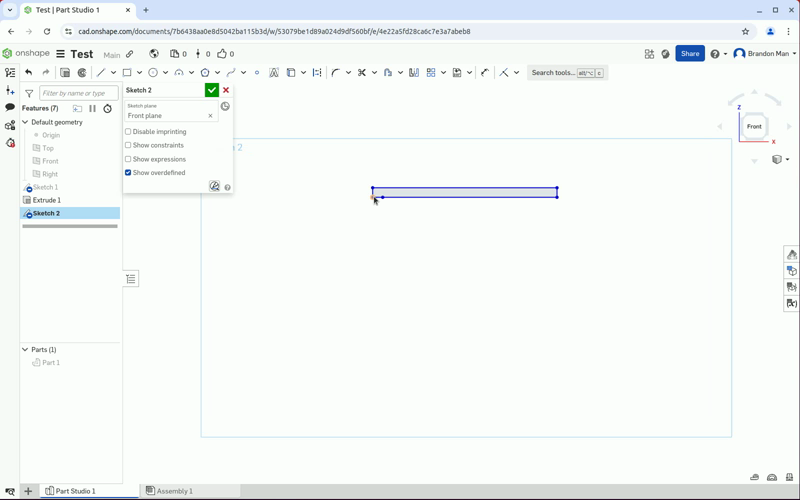
scroll(6)
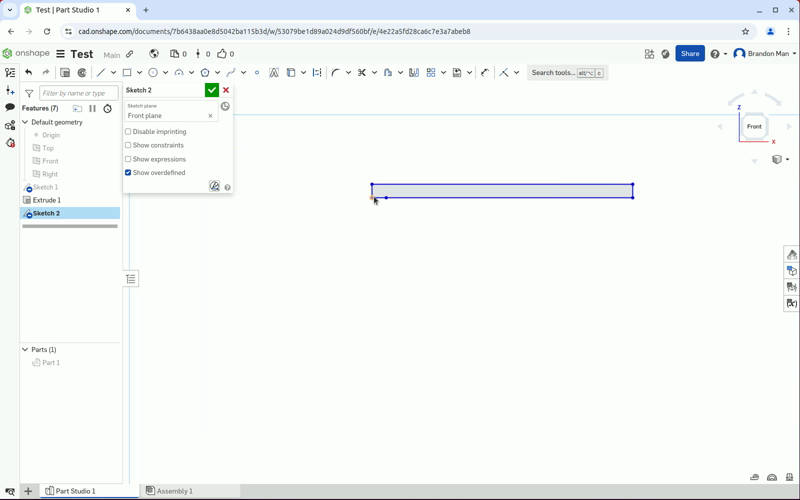
scroll(6)
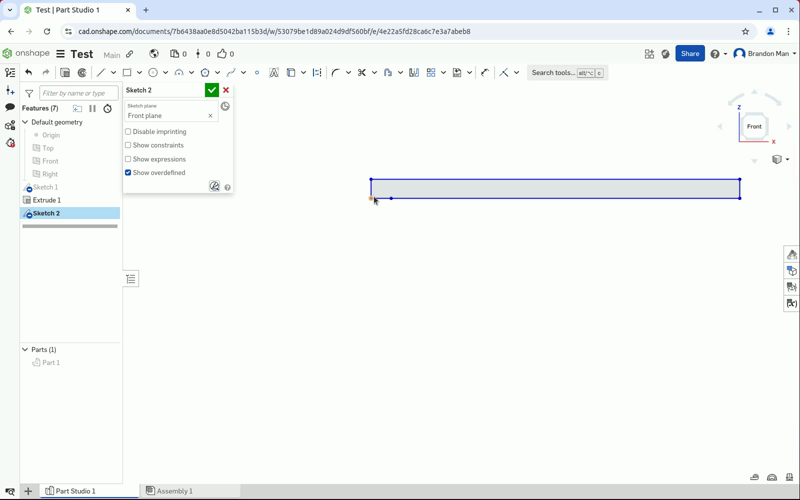
scroll(6)
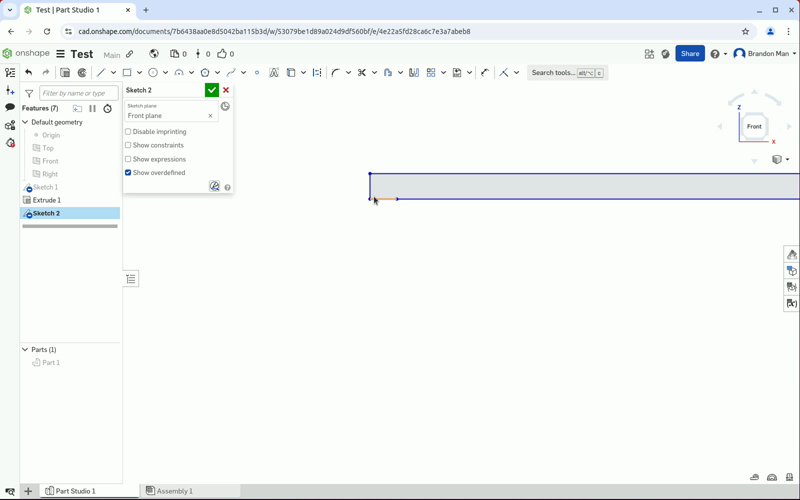
scroll(6)
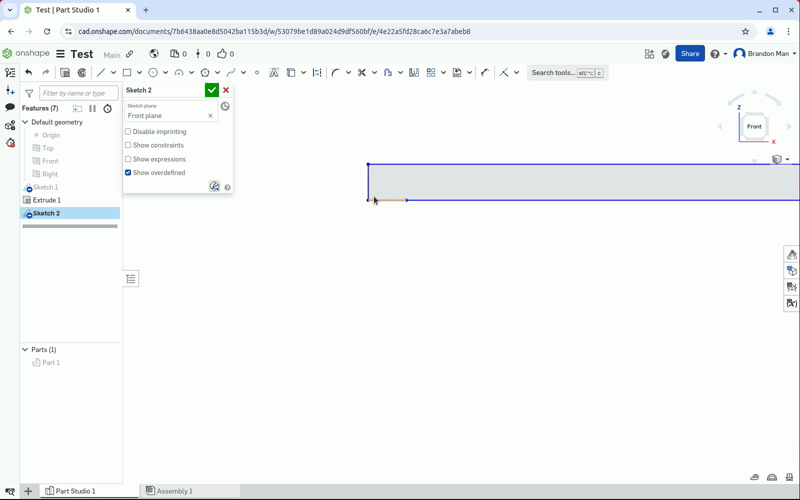
scroll(6)
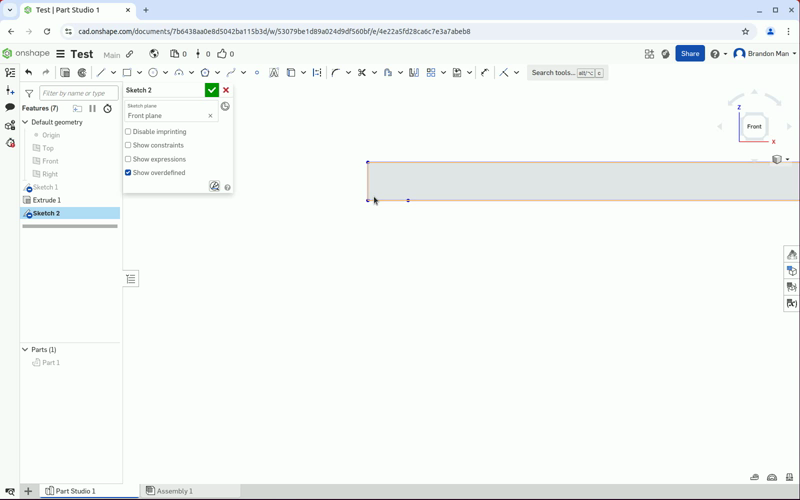
scroll(6)
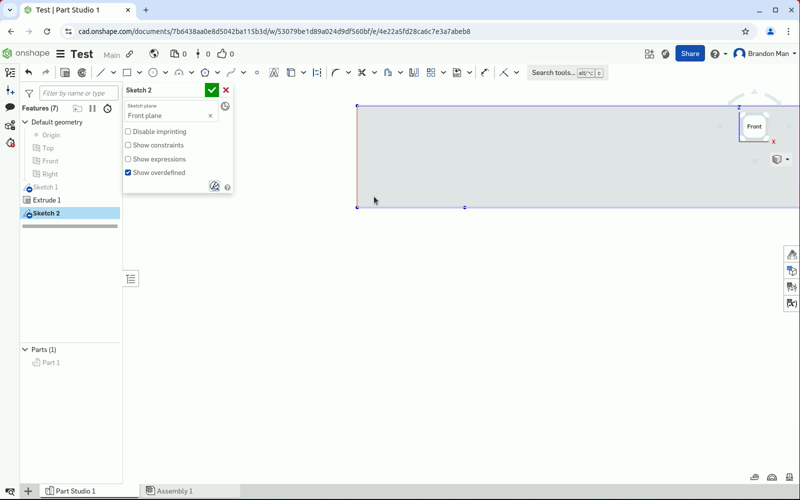
click(374, 196)
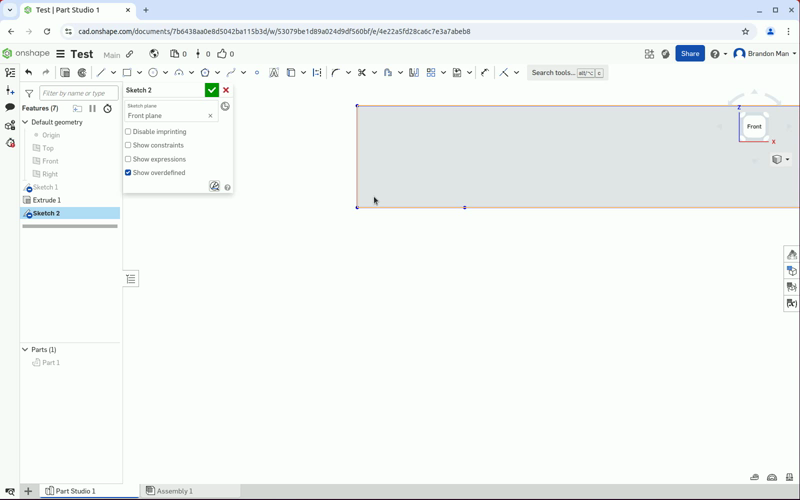
scroll(-6)
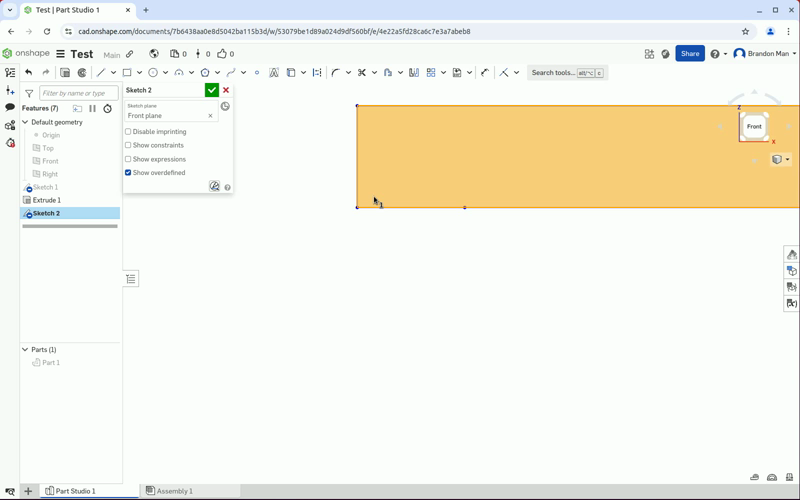
scroll(-6)
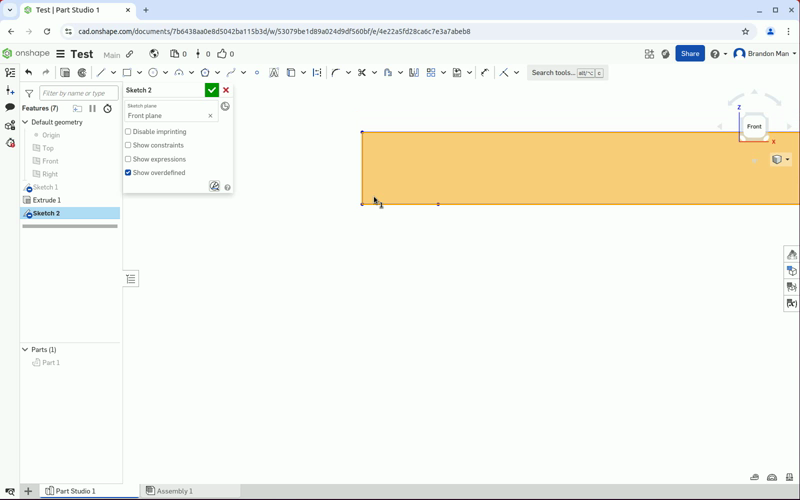
scroll(-6)
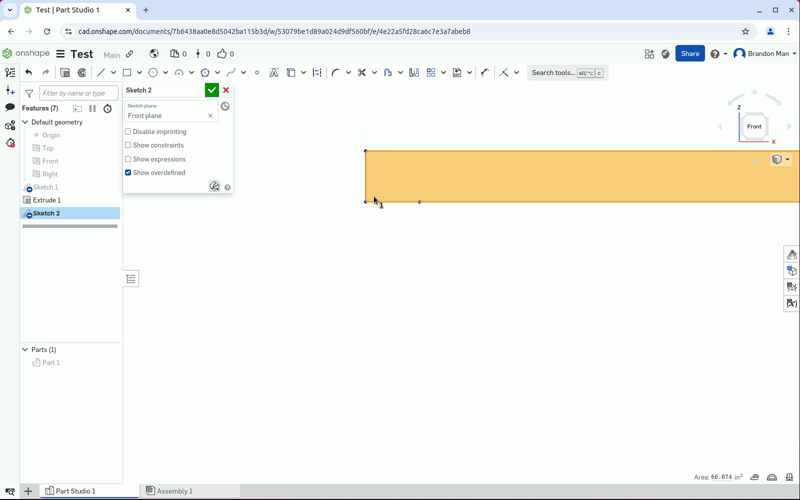
scroll(-6)
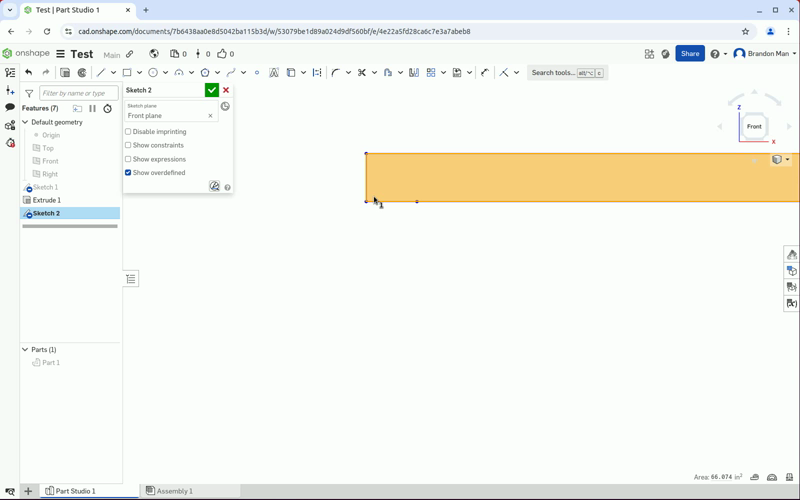
scroll(-6)
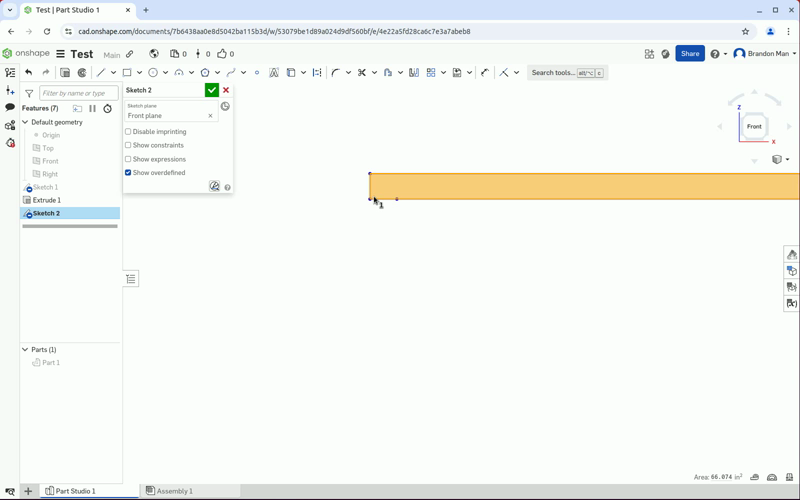
scroll(-6)
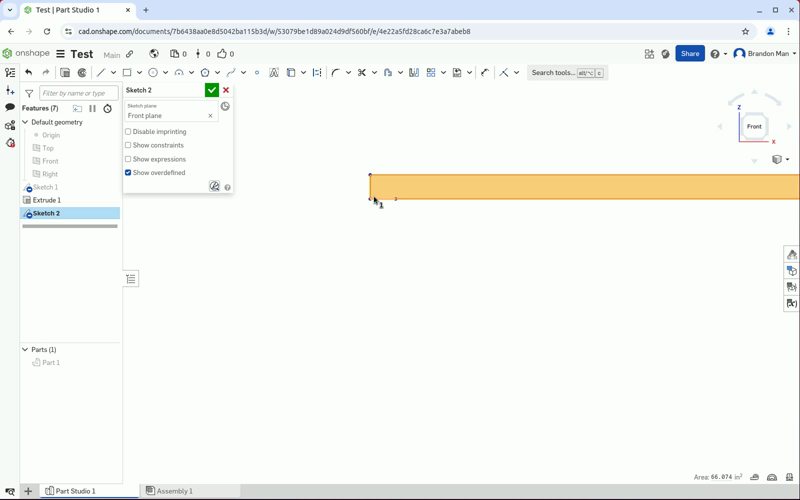
scroll(-6)
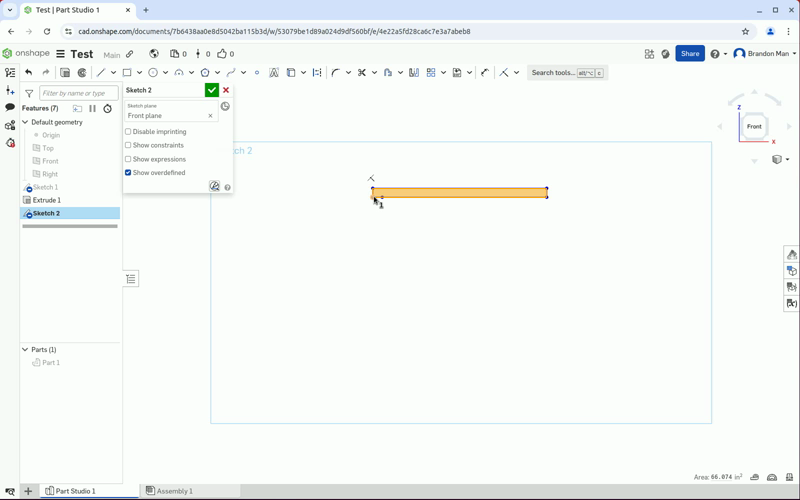
mouse_move(73, 352)
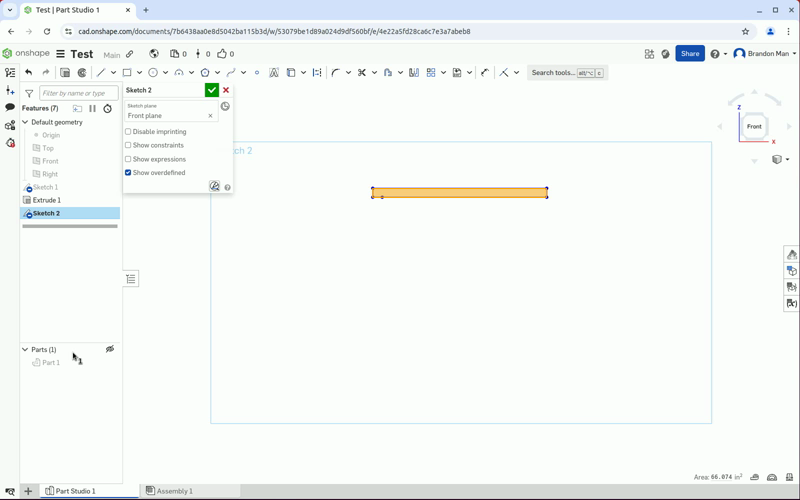
key(shift+y)
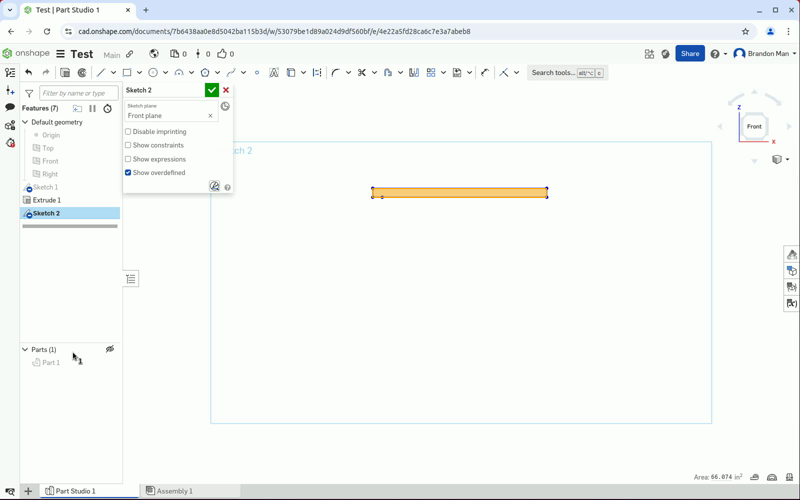
key(shift+e)
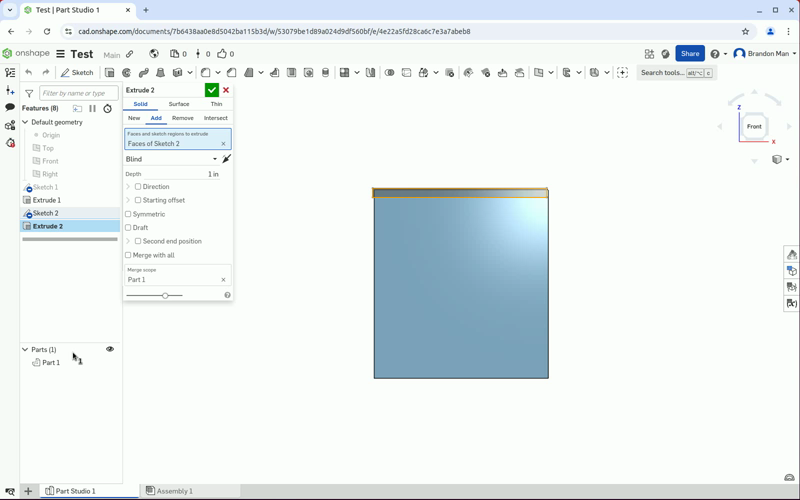
mouse_move(143, 106)
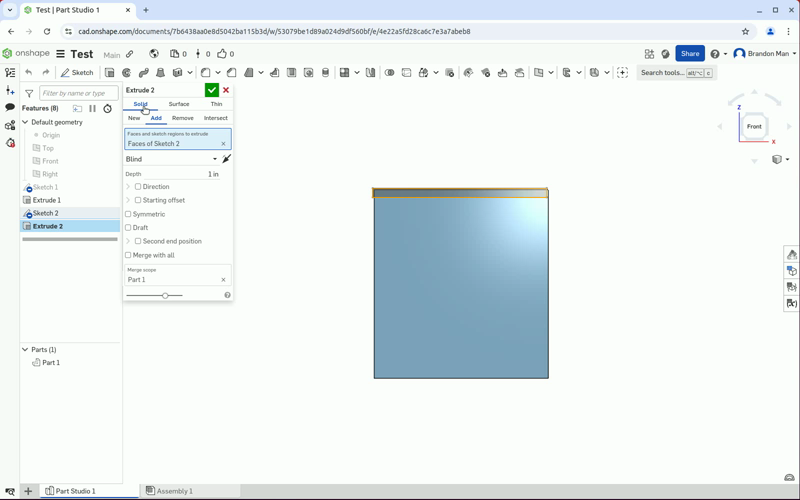
click(143, 106)
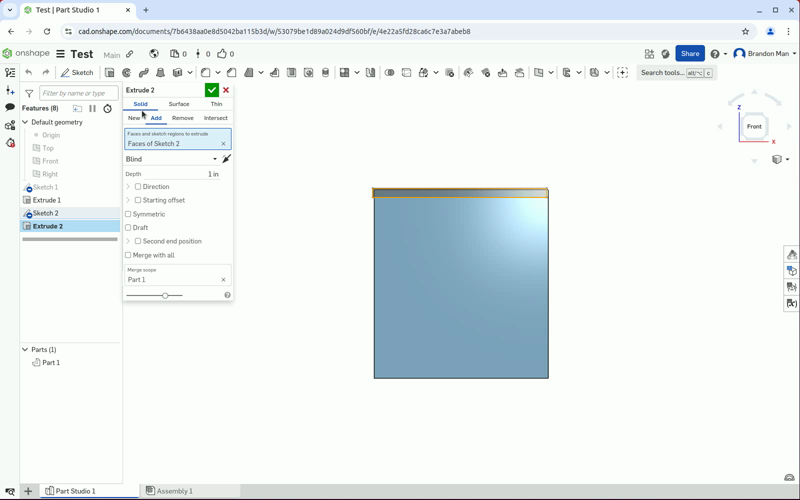
mouse_move(137, 120)
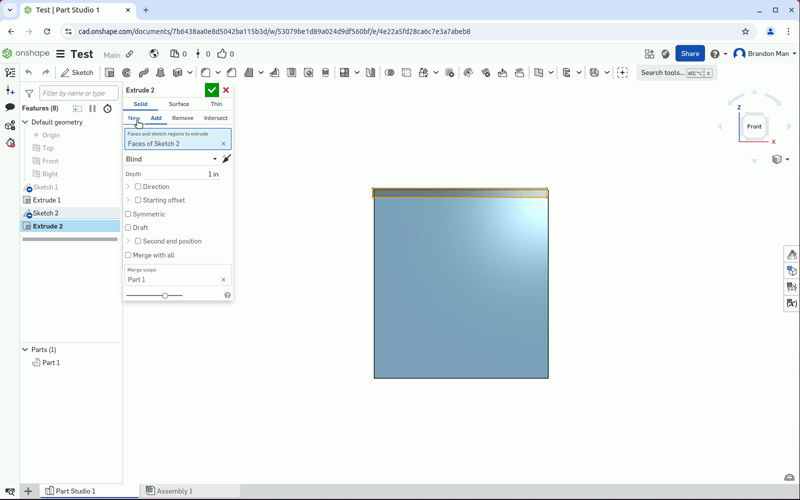
click(137, 120)
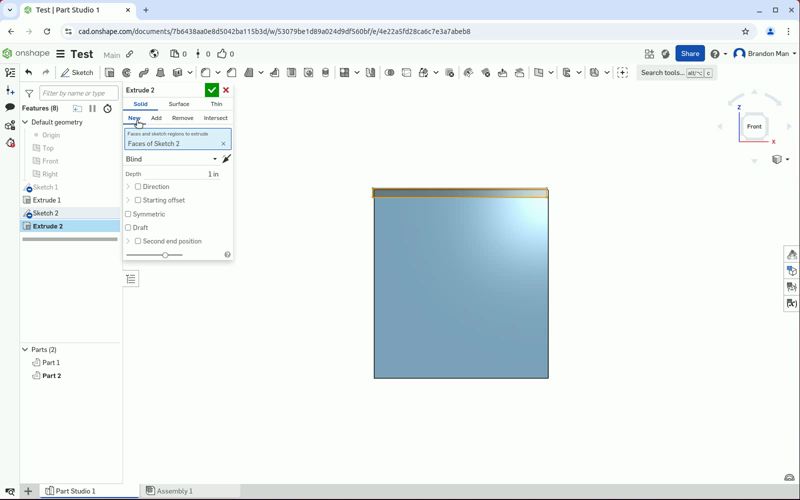
key(tab, 4)
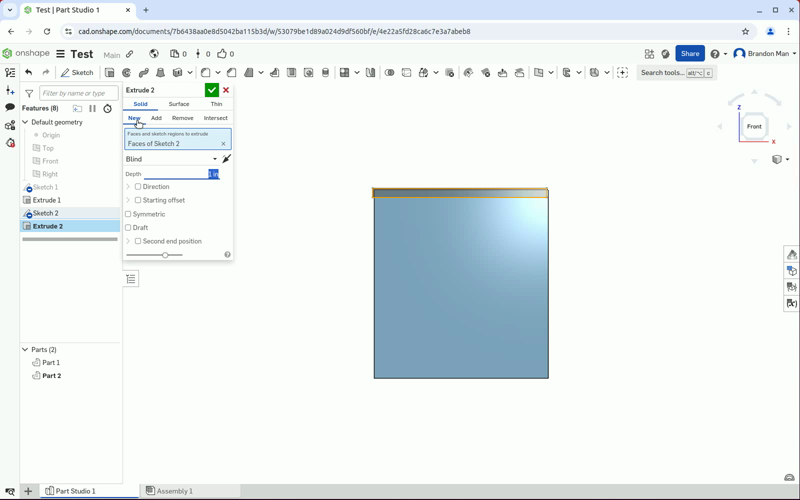
text(23.108)
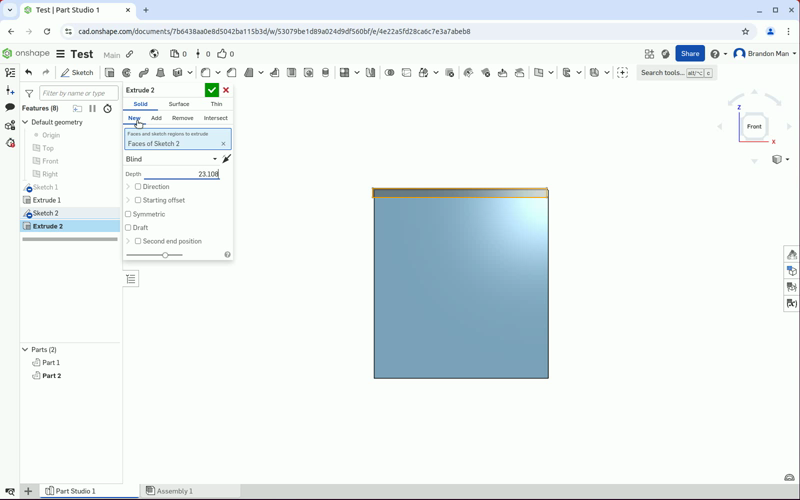
key(enter)
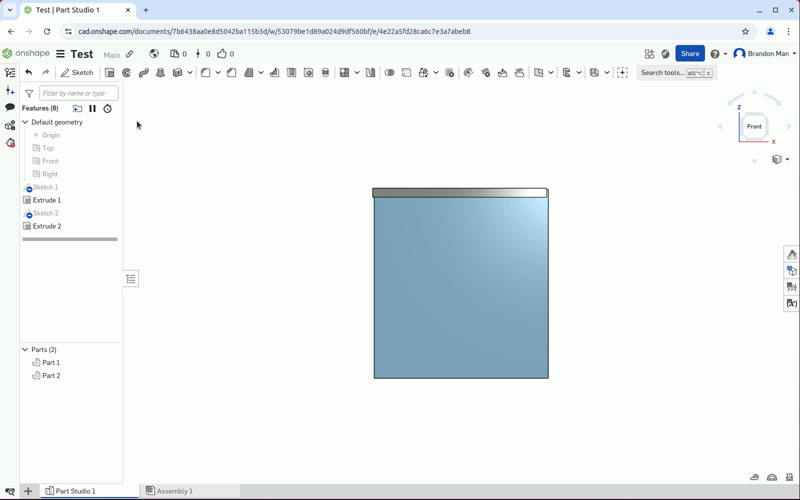
key(shift+h)
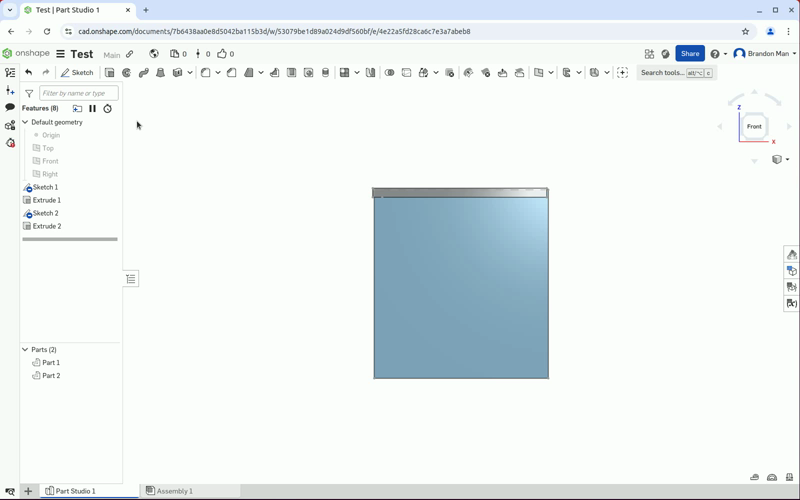
key(shift+h)
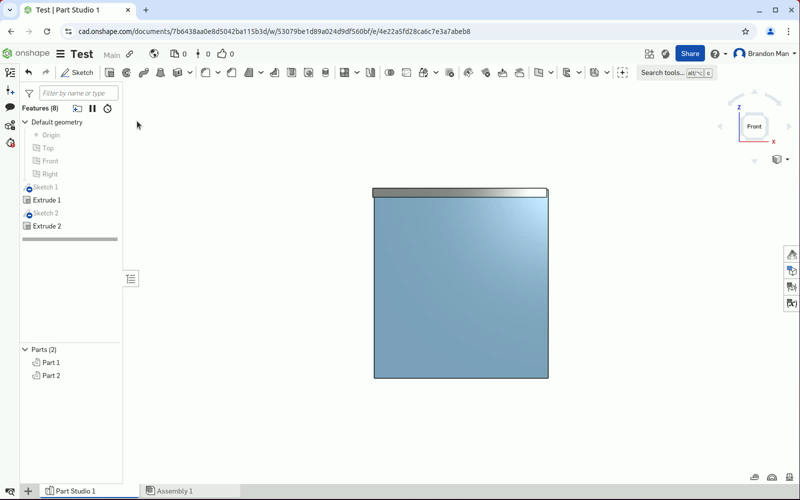
mouse_move(73, 189)
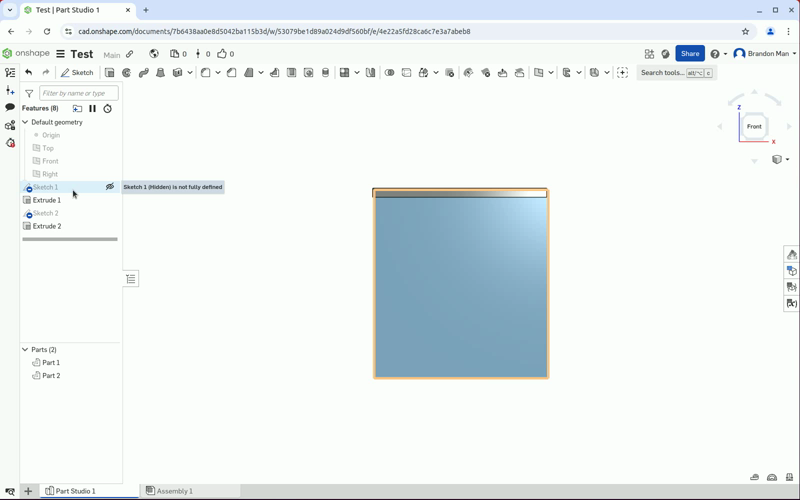
click(73, 189)
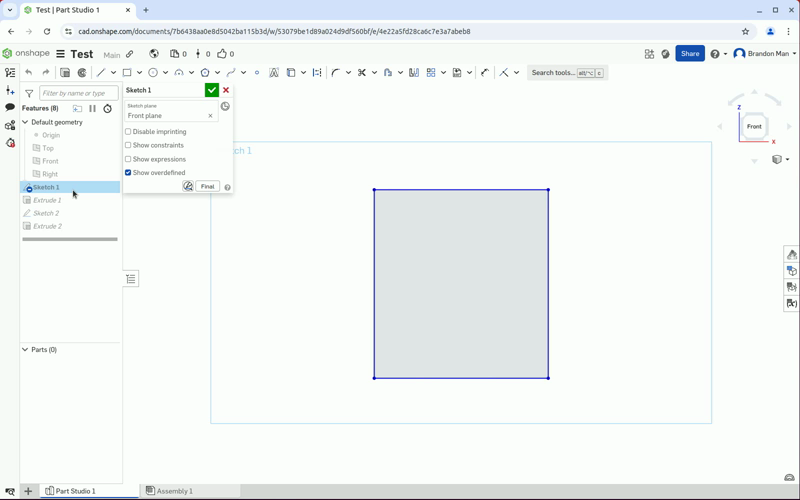
mouse_move(229, 92)
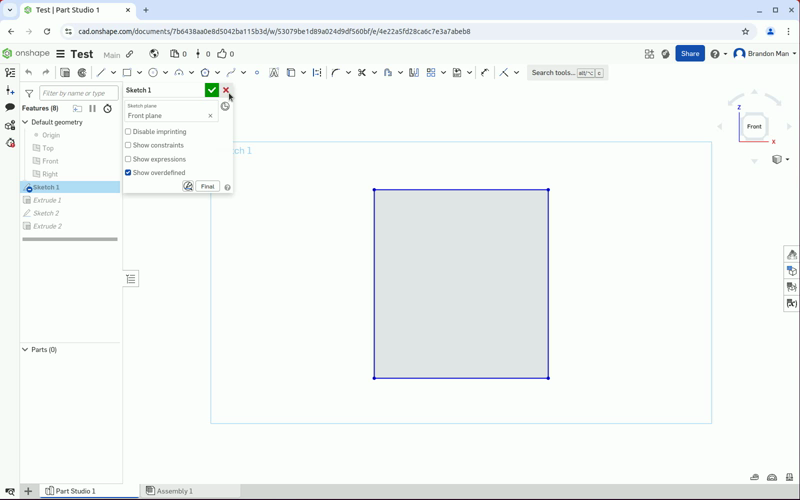
click(229, 92)
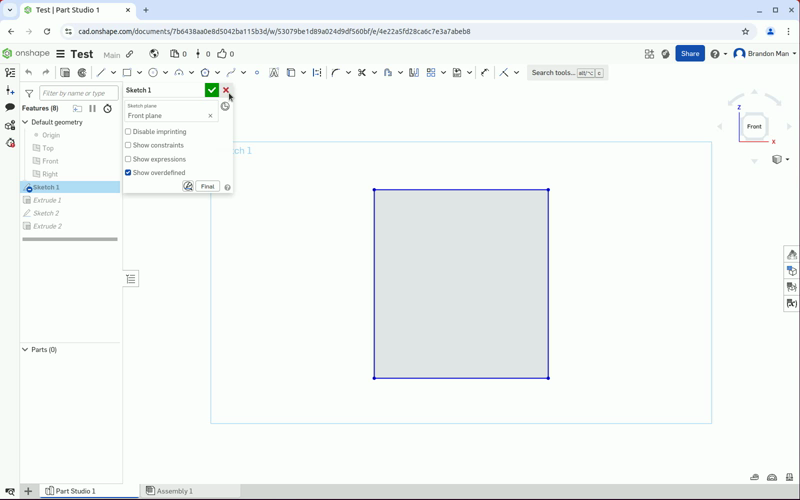
key(shift+s)
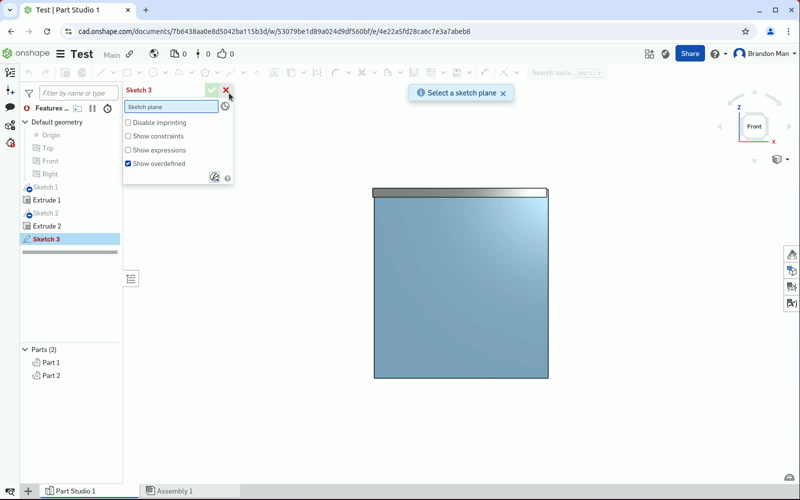
mouse_move(73, 163)
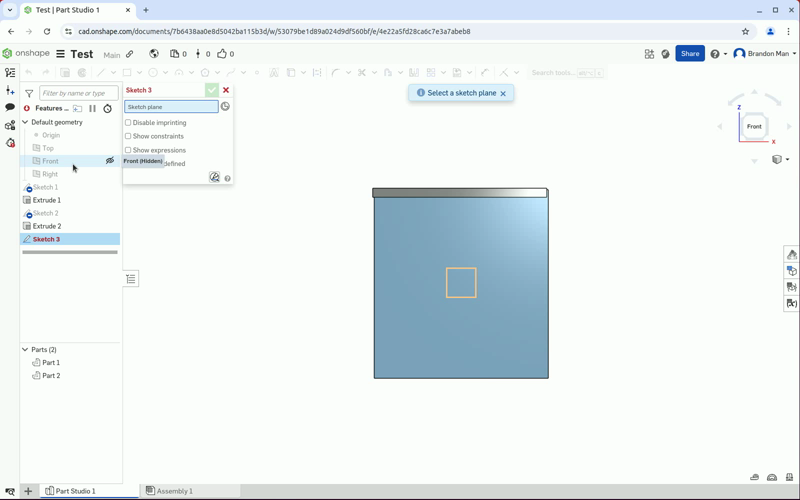
click(73, 163)
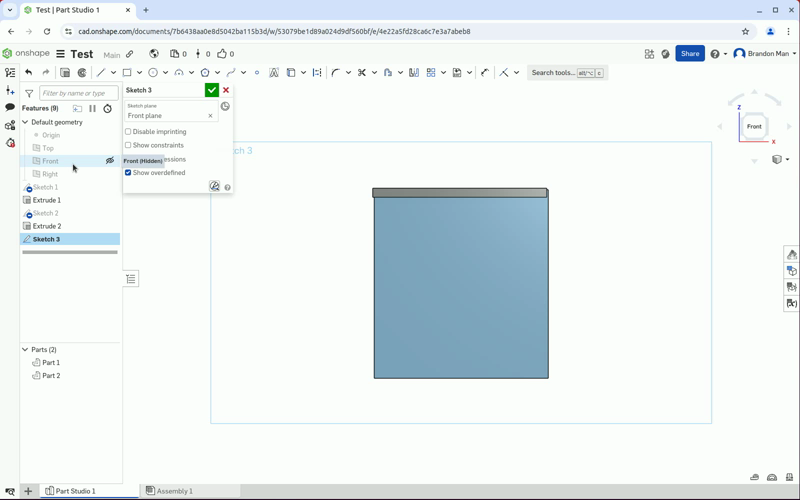
mouse_move(73, 352)
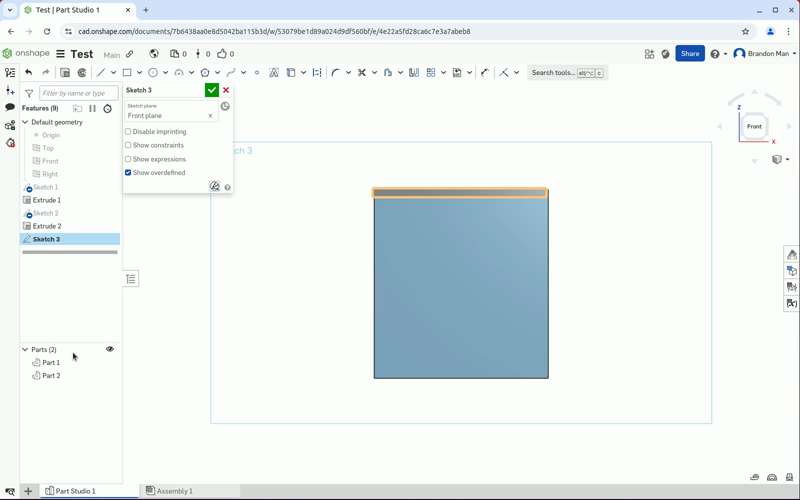
key(y)
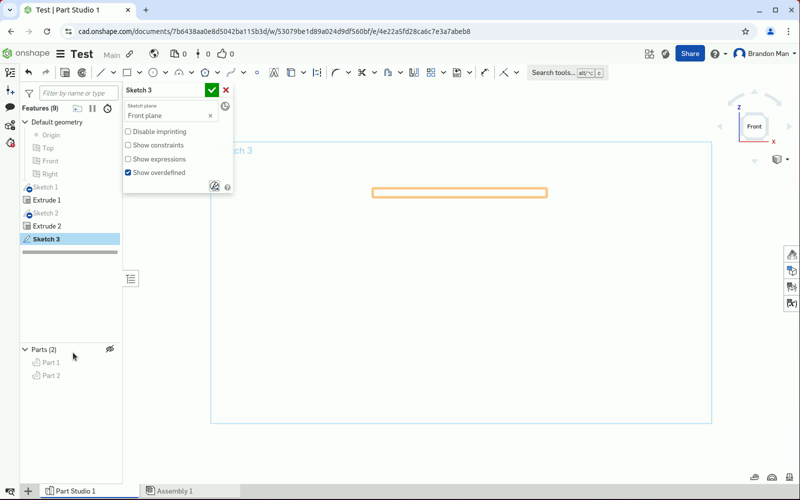
key(l)
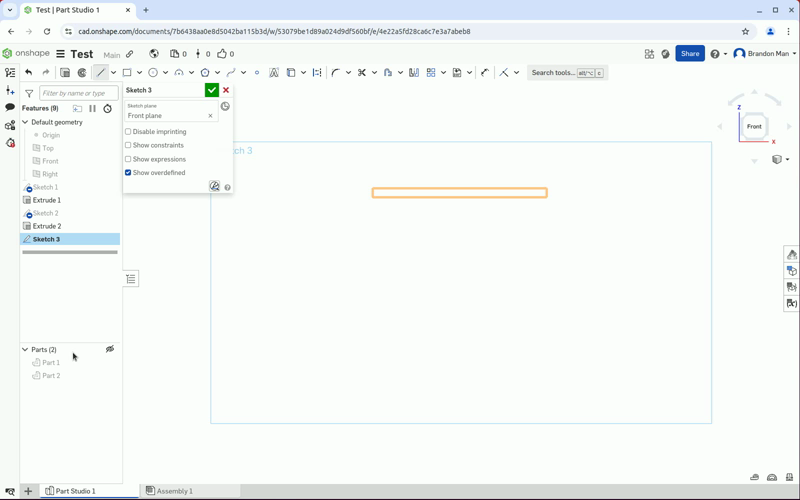
key_down(shift)
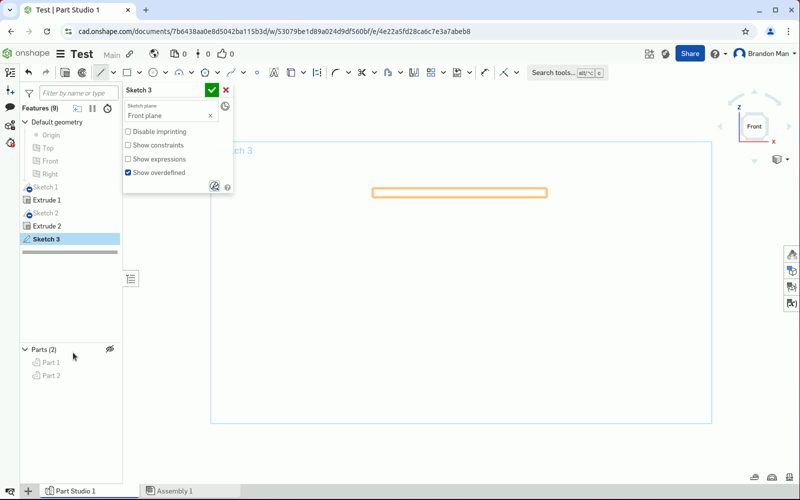
mouse_move(372, 378)
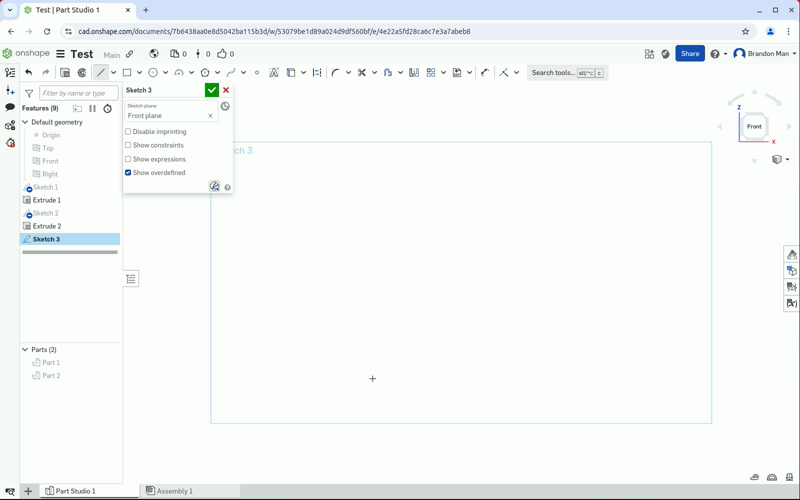
click(372, 378)
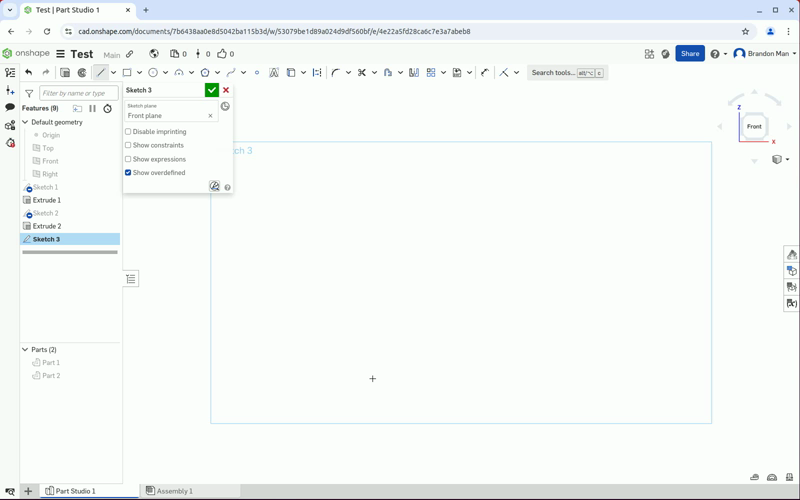
key_up(shift)
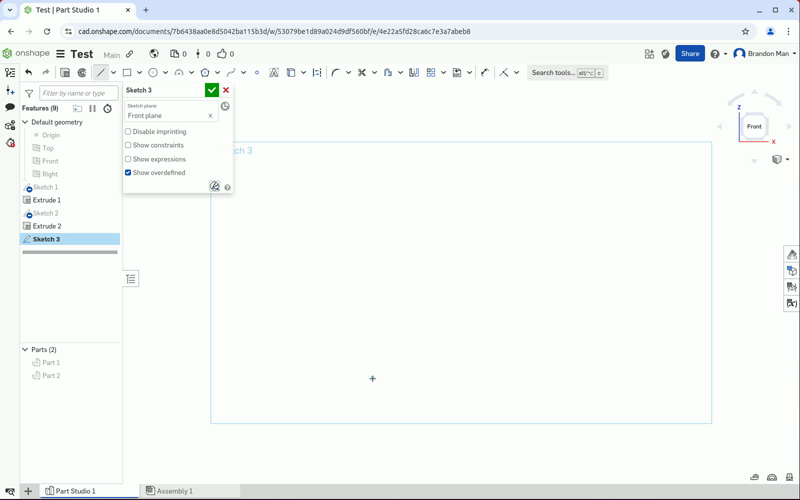
key_down(shift)
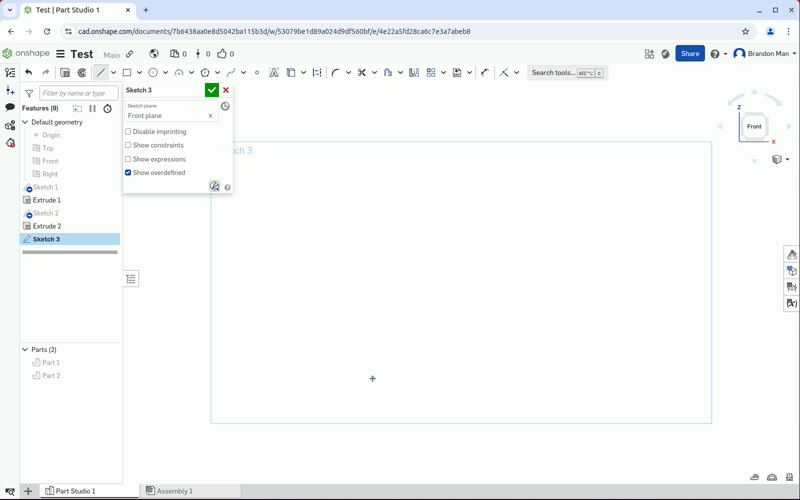
mouse_move(402, 378)
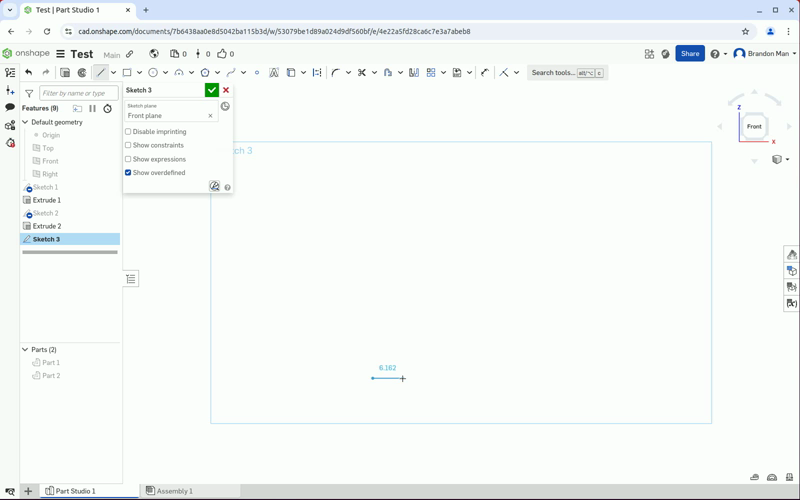
mouse_move(382, 378)
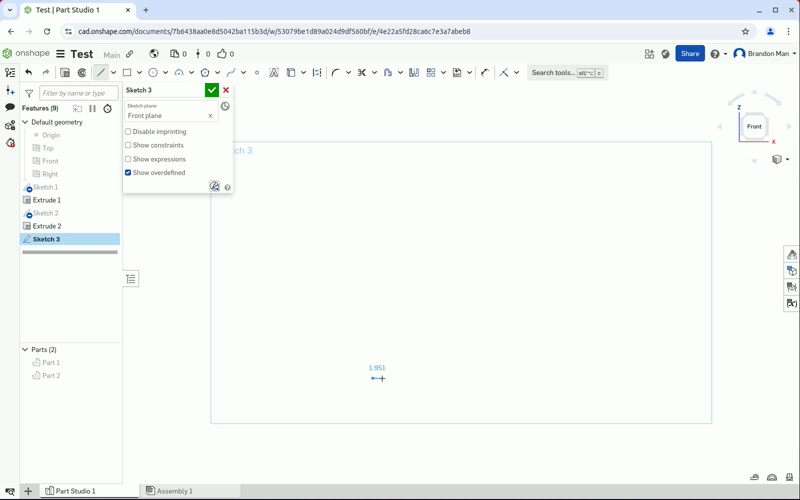
click(382, 378)
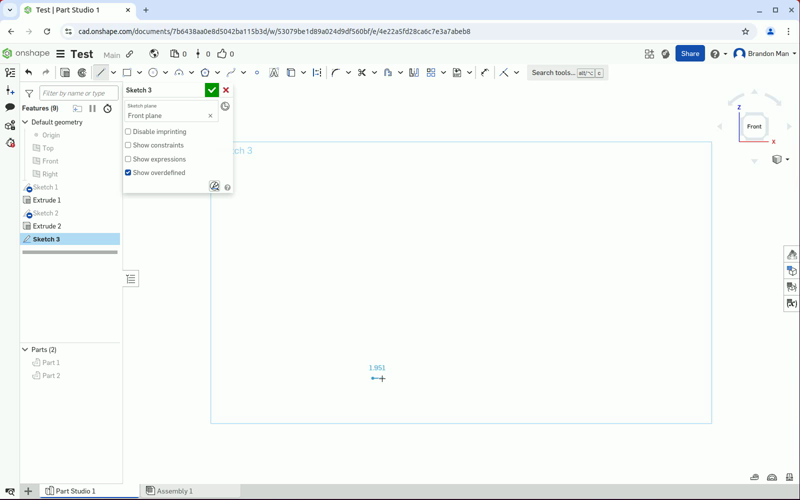
key_up(shift)
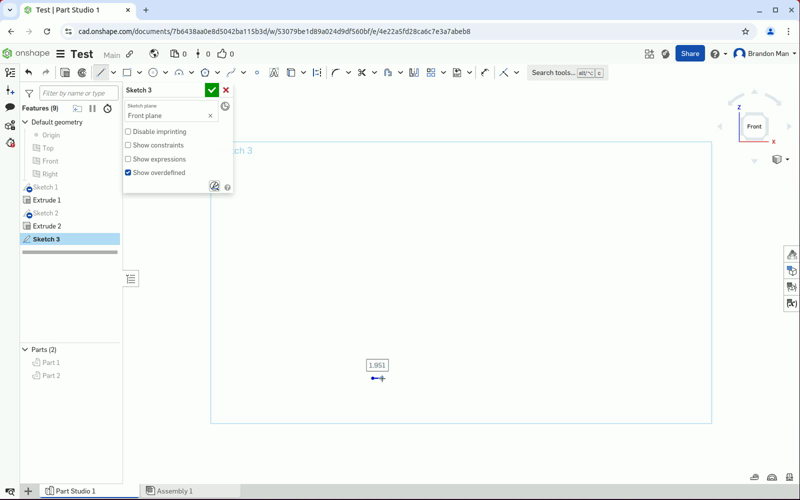
key_down(shift)
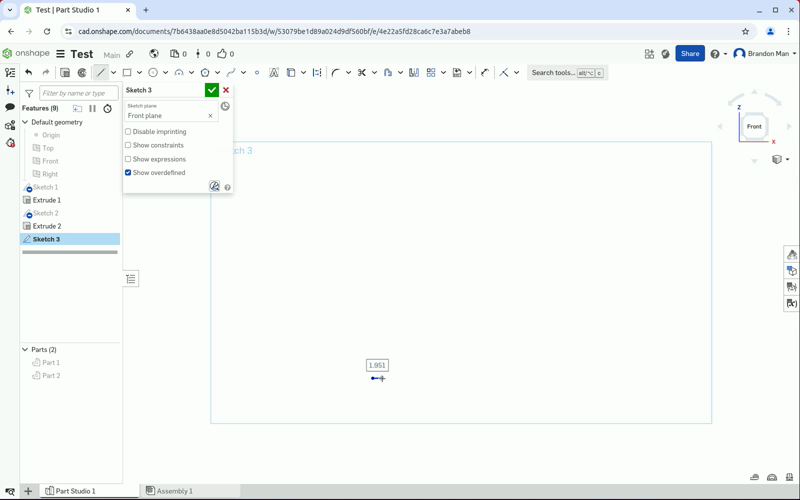
mouse_move(382, 198)
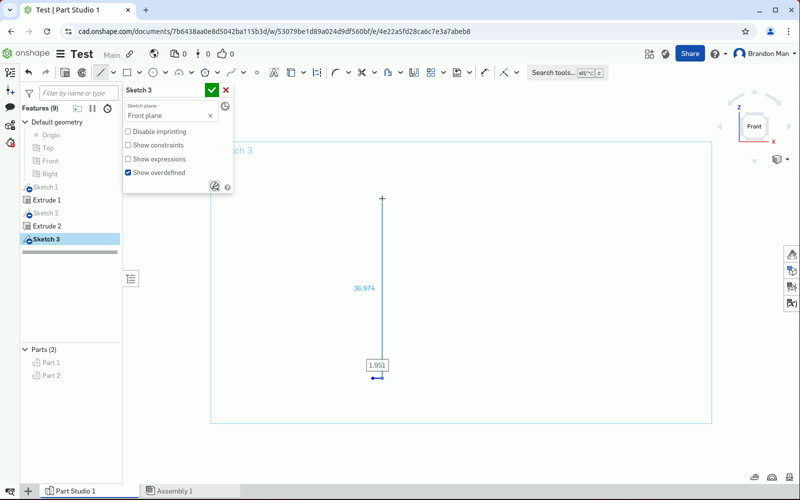
click(382, 198)
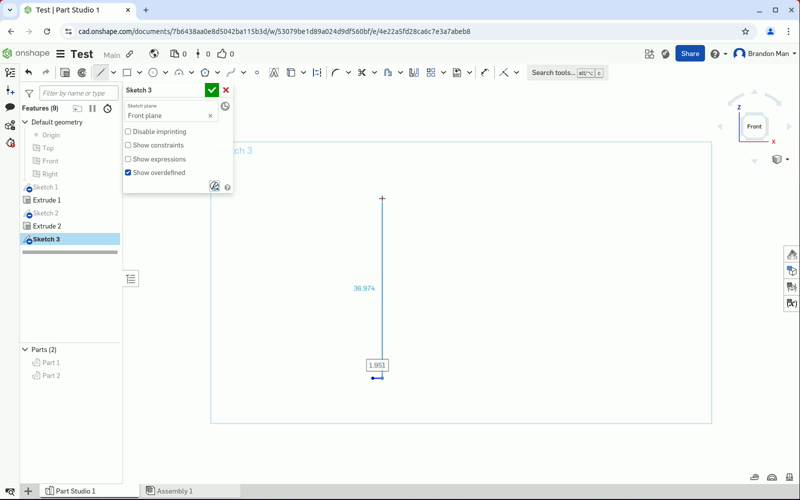
key_up(shift)
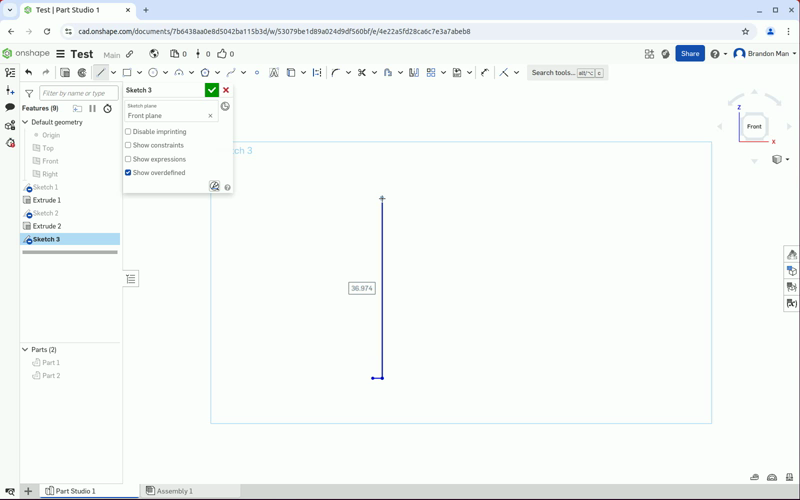
key_down(shift)
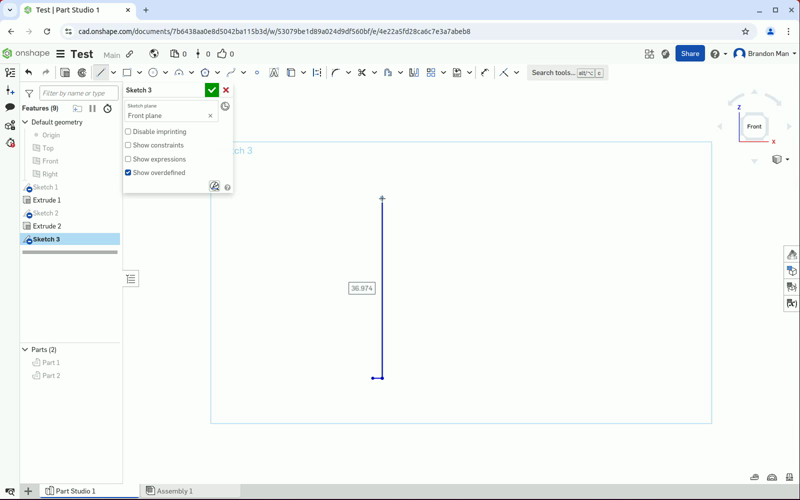
mouse_move(412, 198)
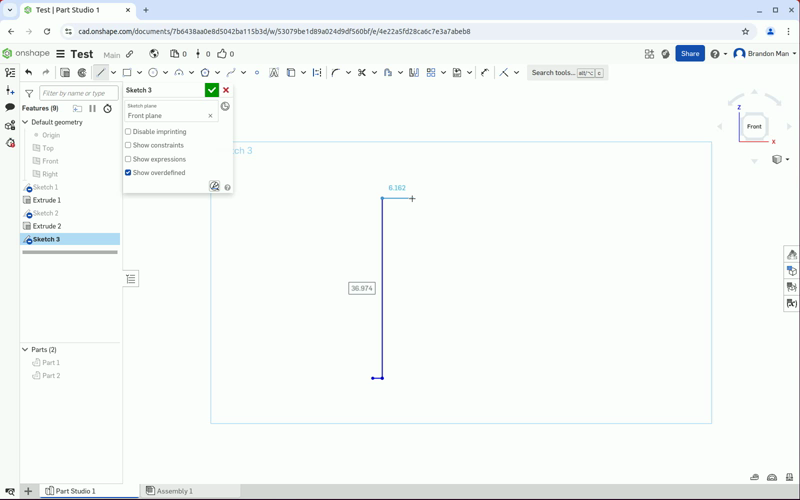
mouse_move(372, 198)
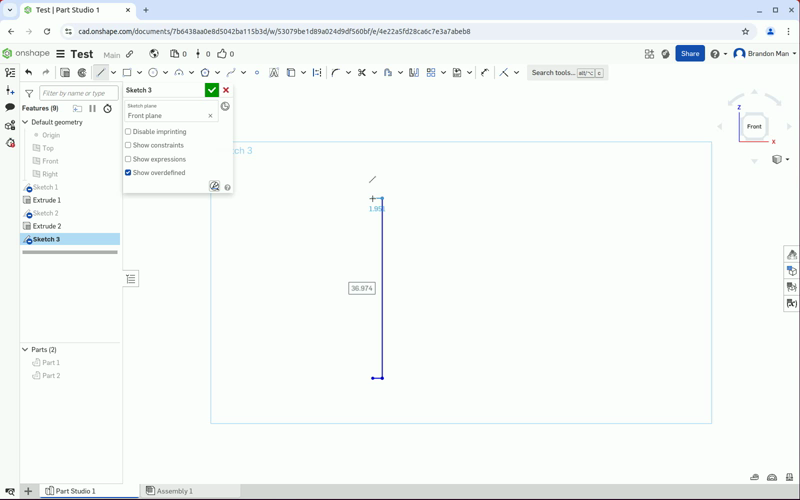
click(372, 198)
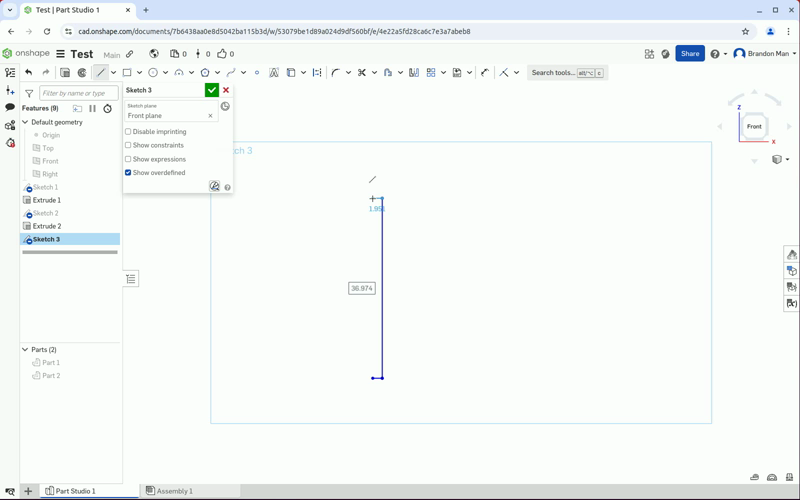
key_up(shift)
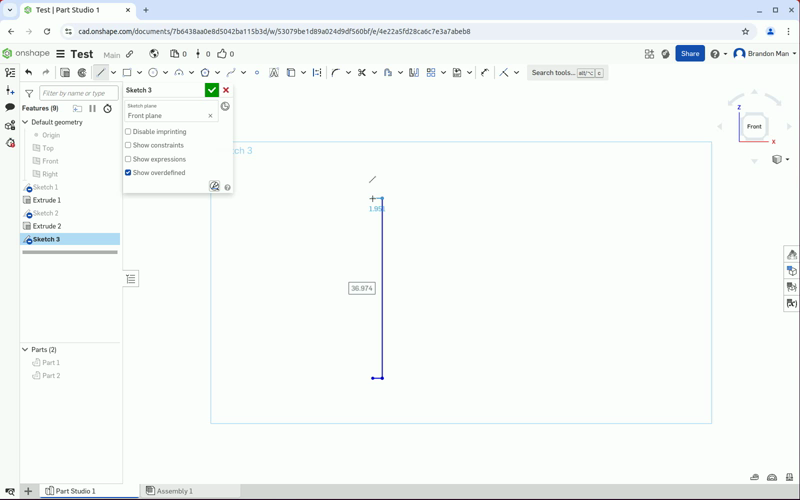
key_down(shift)
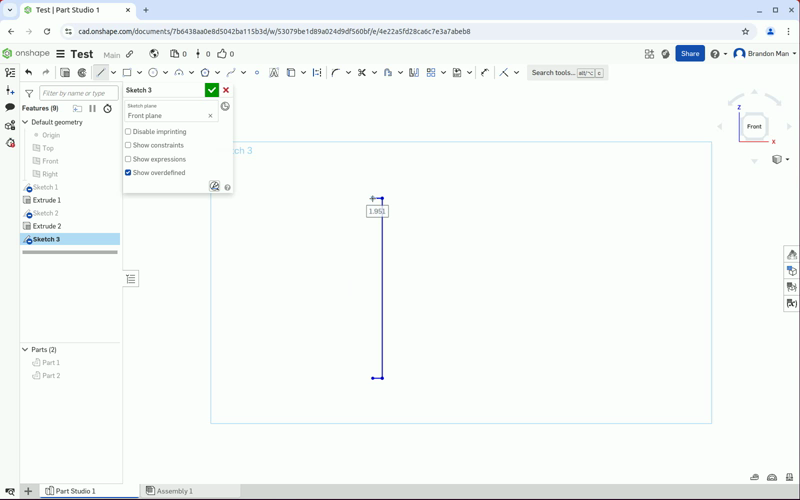
mouse_move(372, 378)
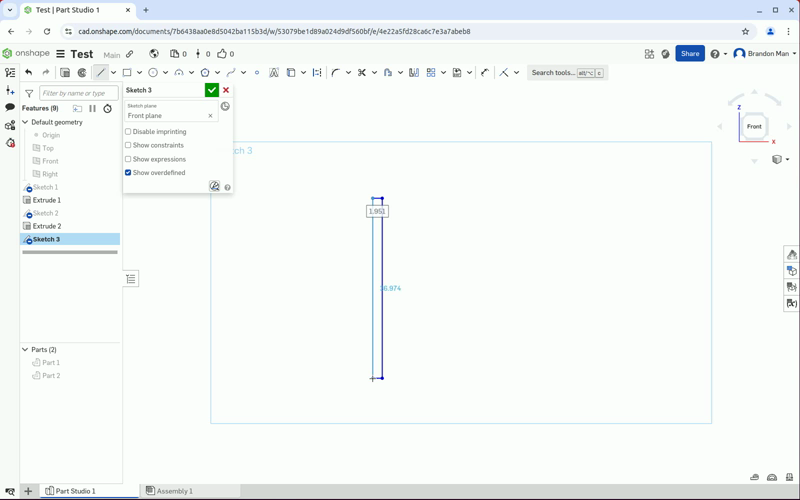
key_up(shift)
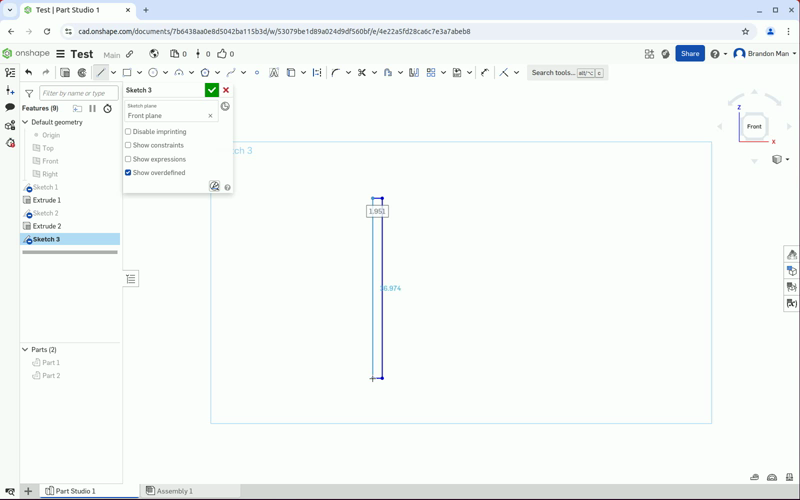
click(372, 378)
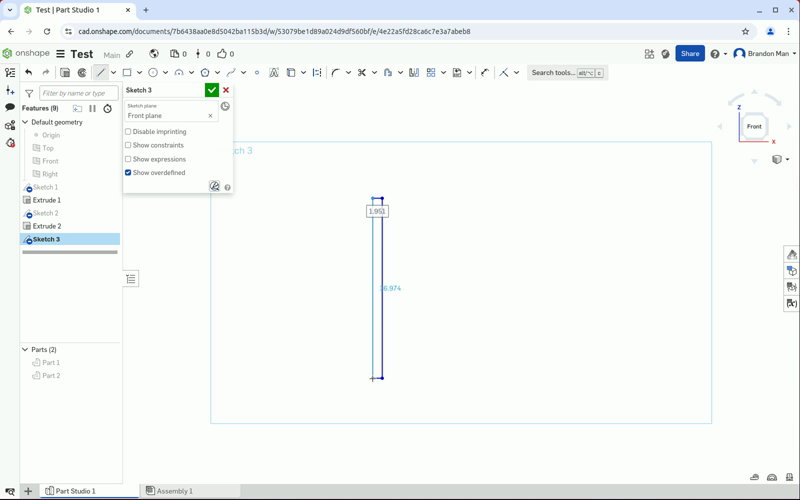
key(esc)
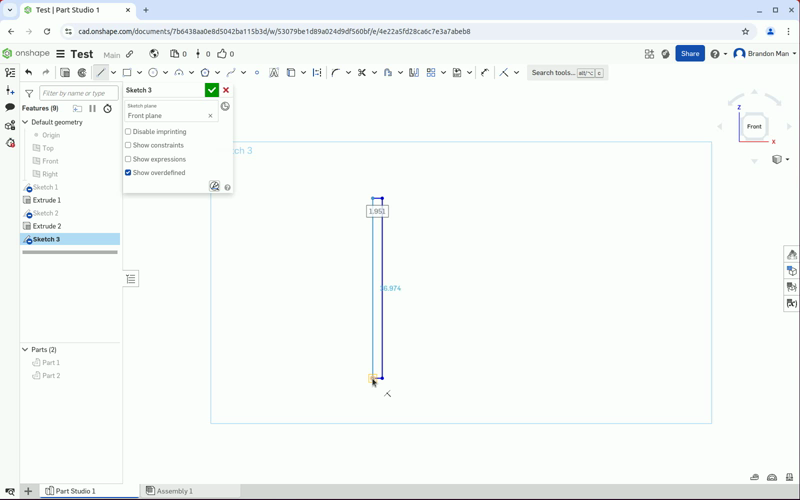
mouse_move(376, 285)
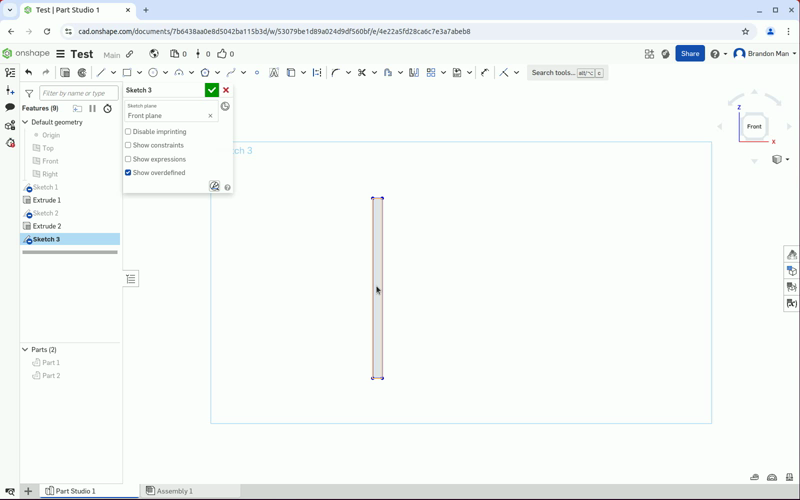
scroll(6)
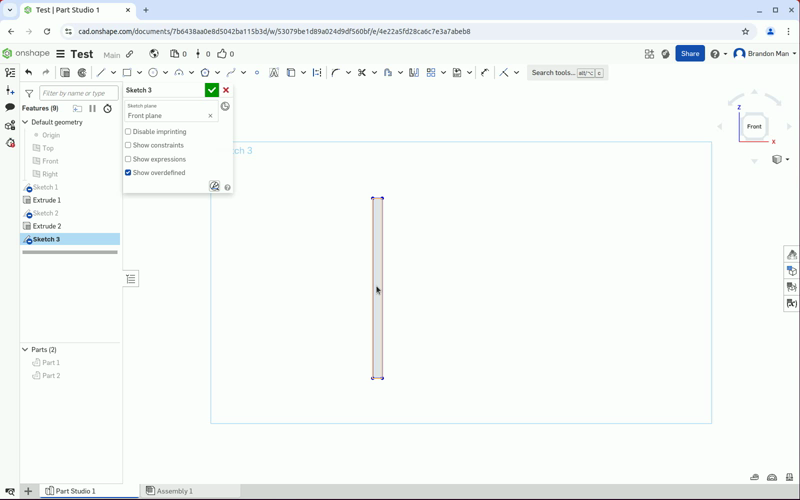
scroll(6)
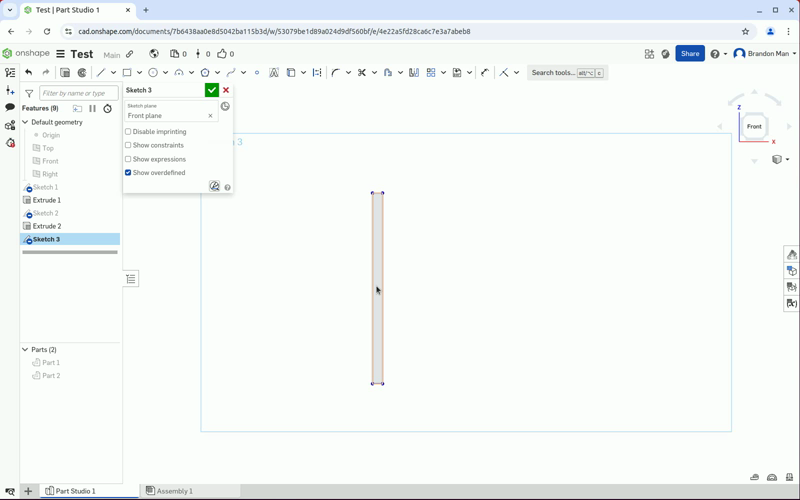
scroll(6)
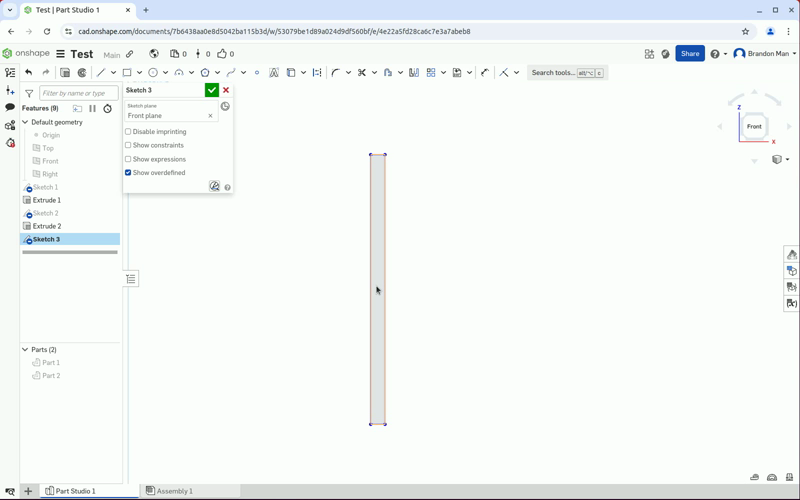
scroll(6)
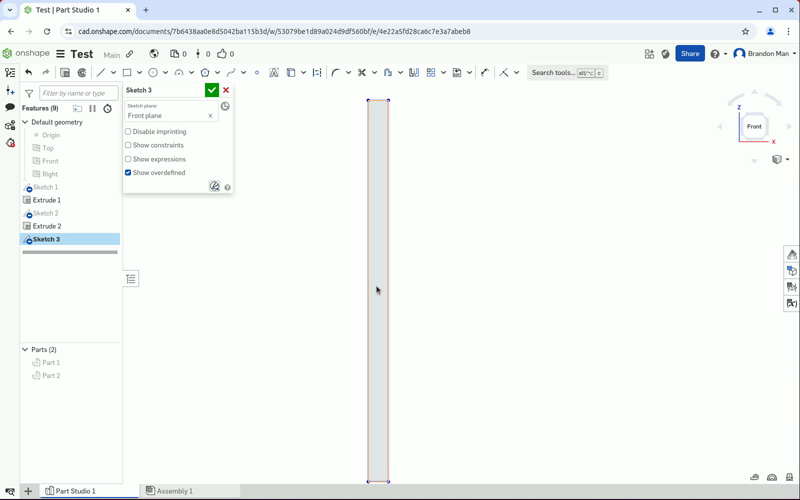
scroll(6)
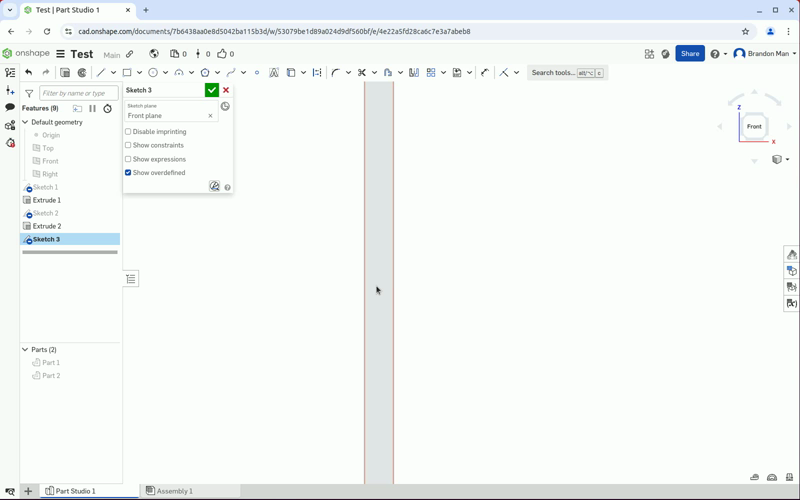
scroll(6)
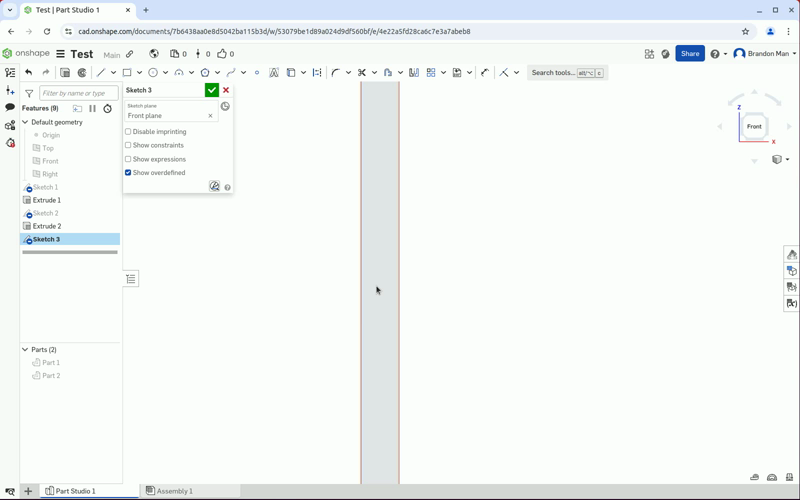
scroll(6)
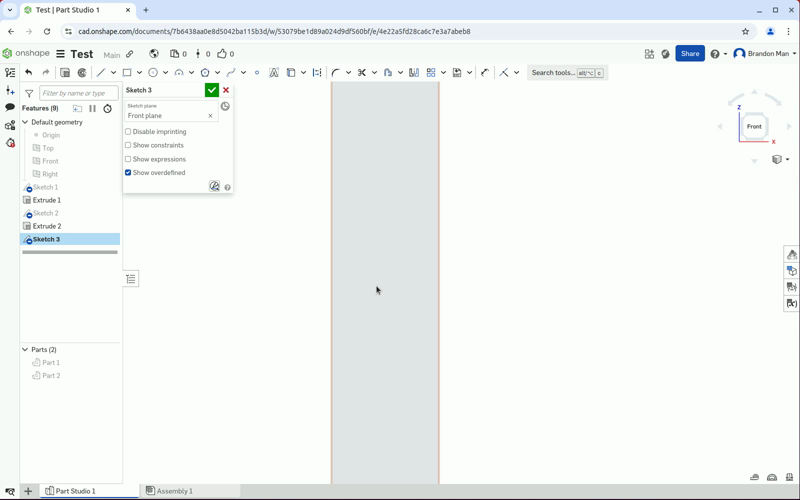
click(376, 285)
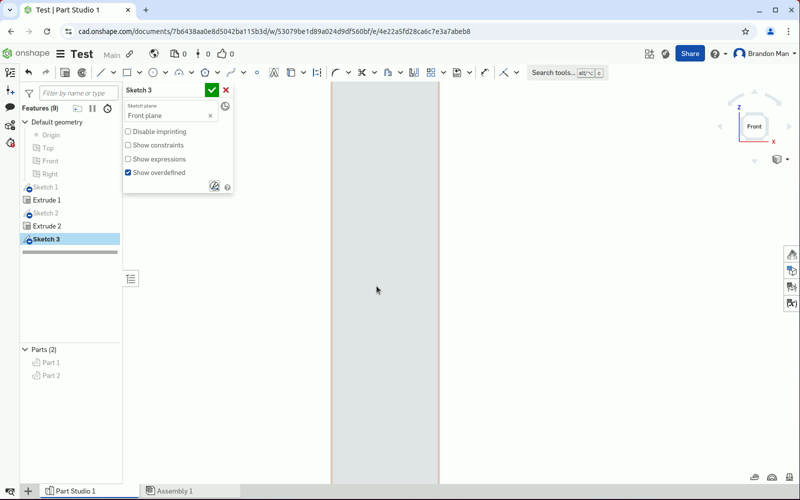
scroll(-6)
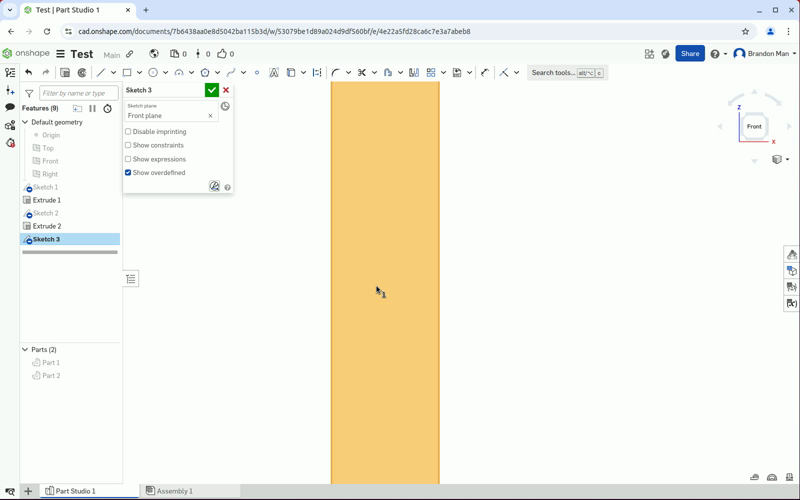
scroll(-6)
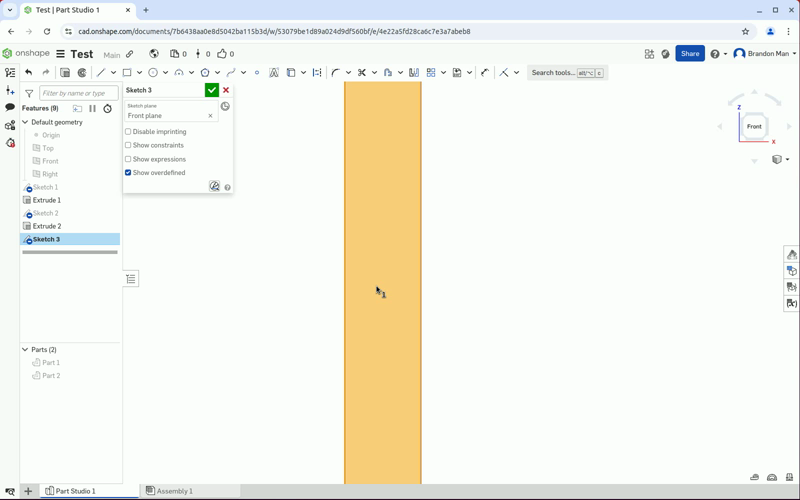
scroll(-6)
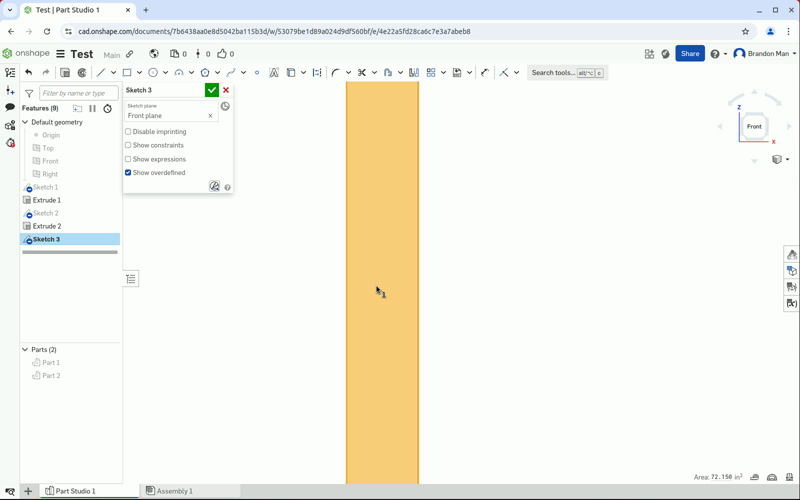
scroll(-6)
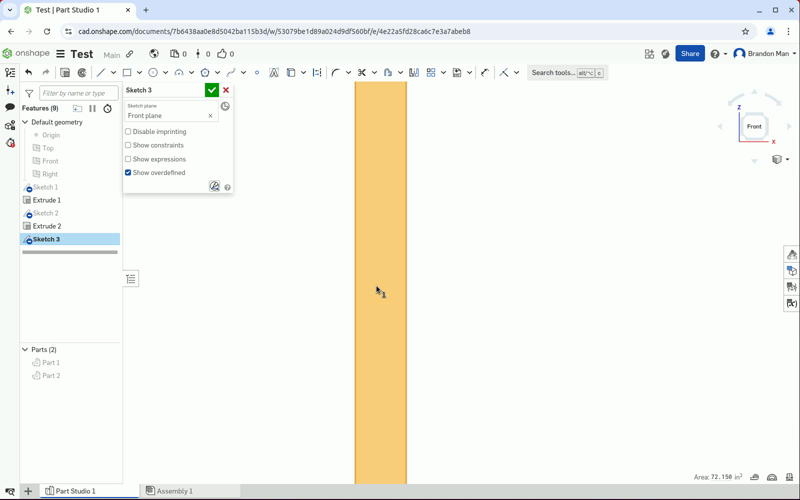
scroll(-6)
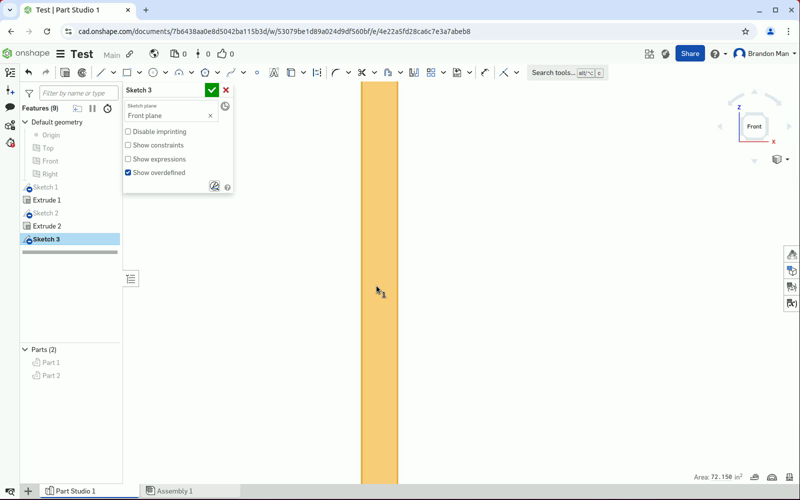
scroll(-6)
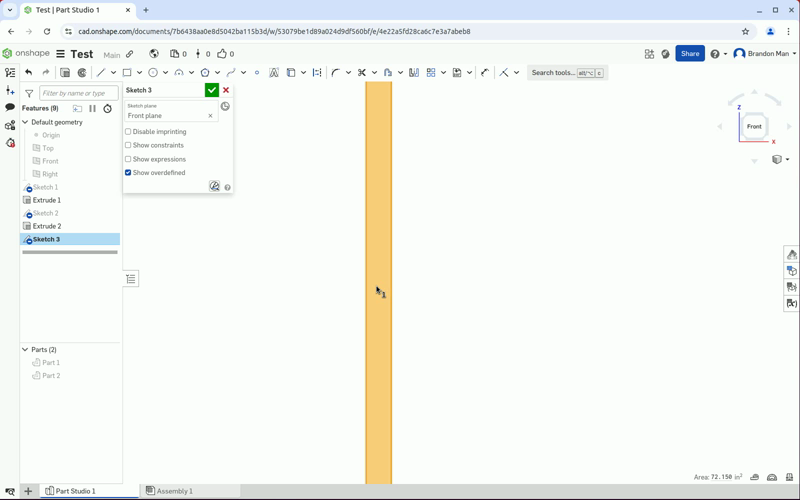
scroll(-6)
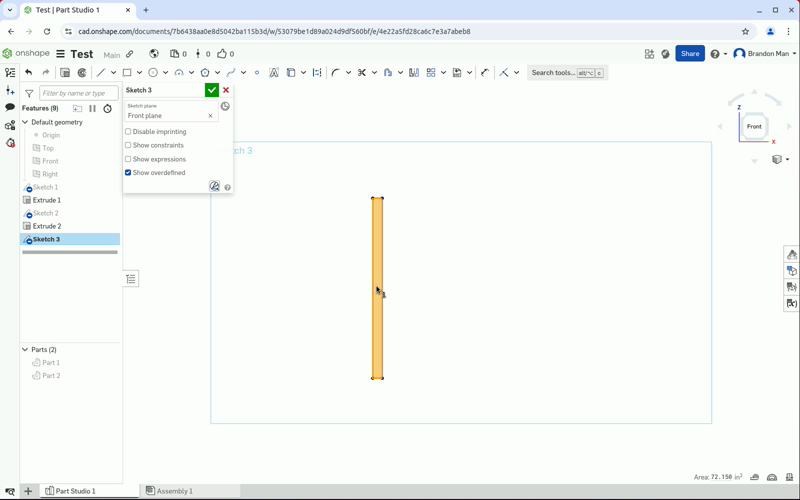
mouse_move(73, 352)
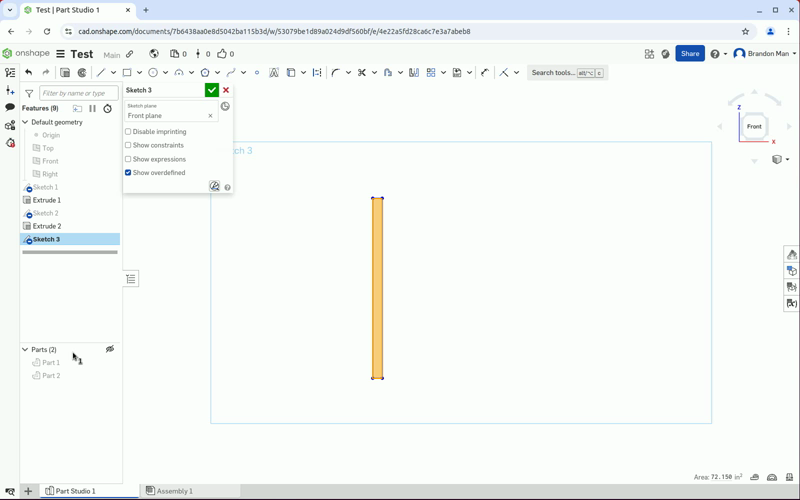
key(shift+y)
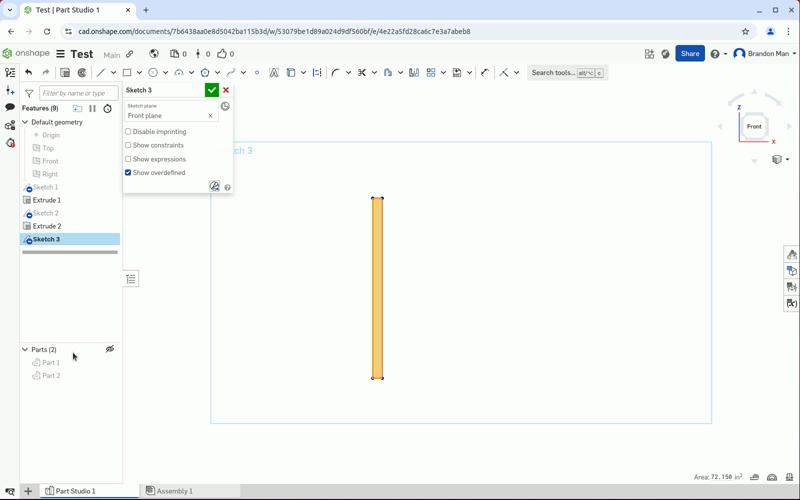
key(shift+e)
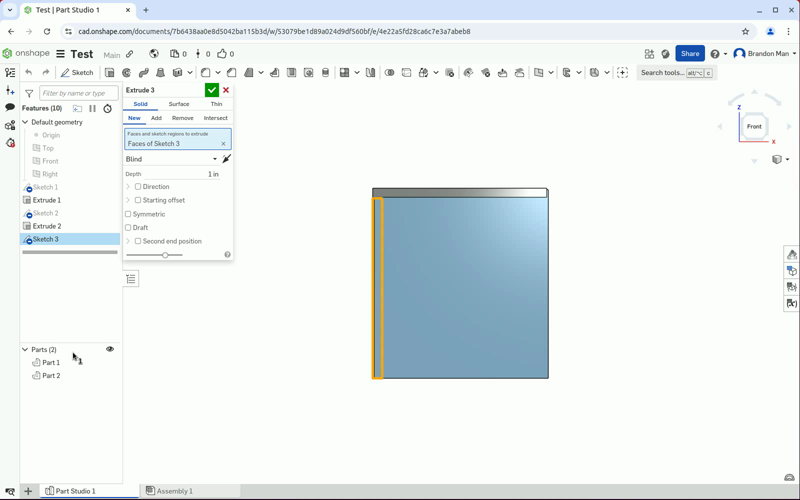
mouse_move(143, 106)
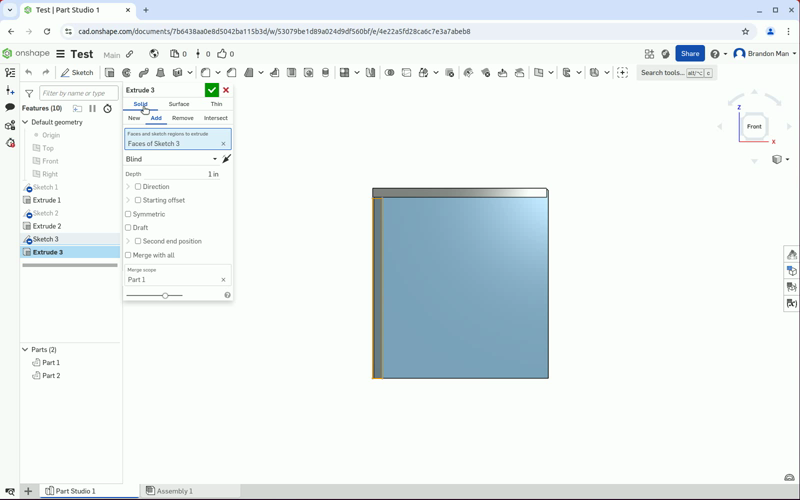
click(143, 106)
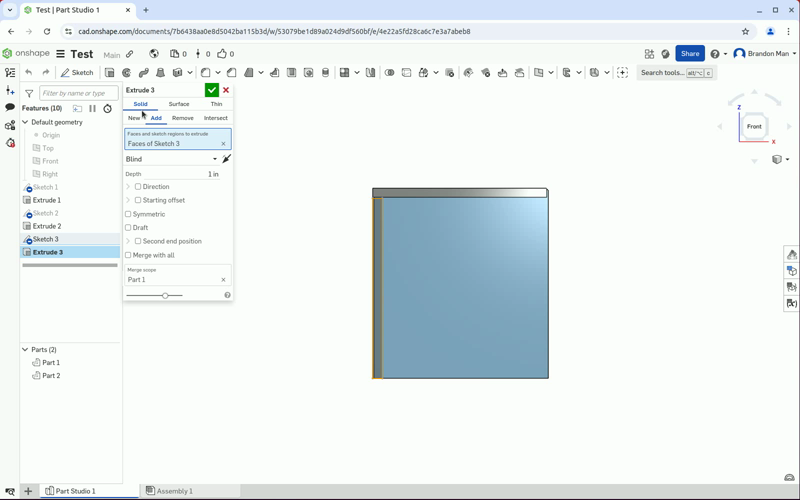
mouse_move(137, 120)
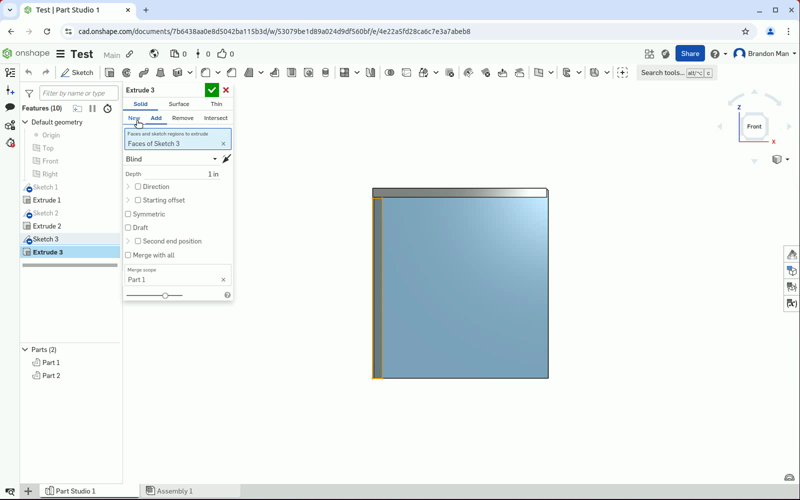
click(137, 120)
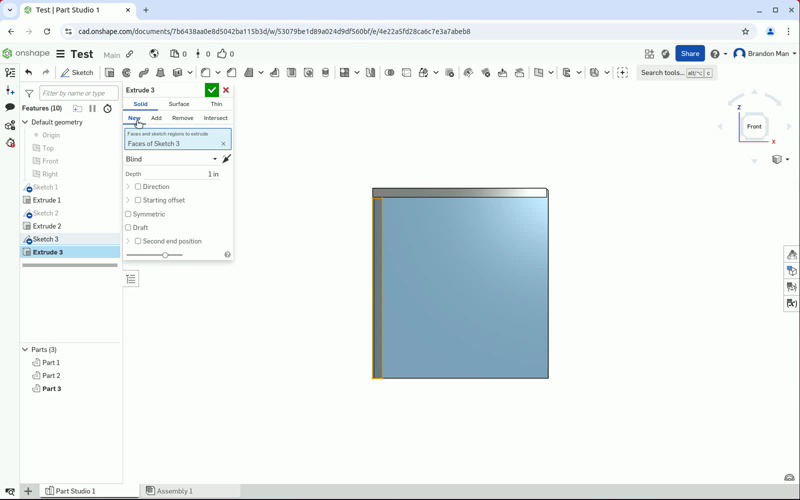
key(tab, 4)
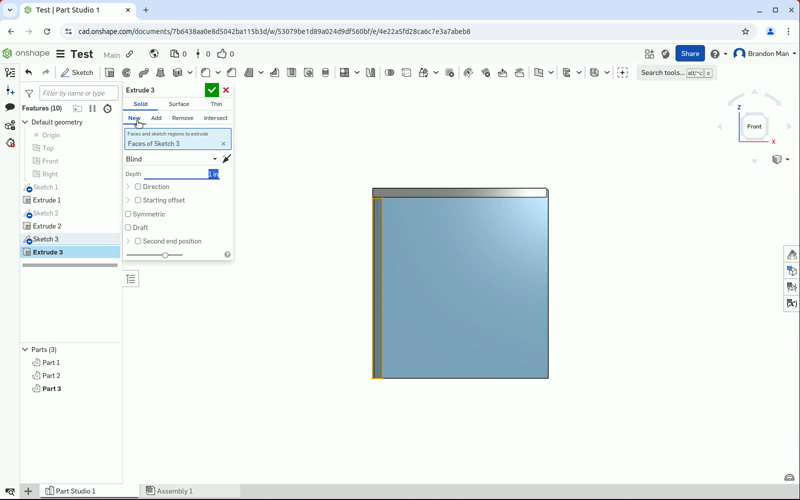
text(23.108)
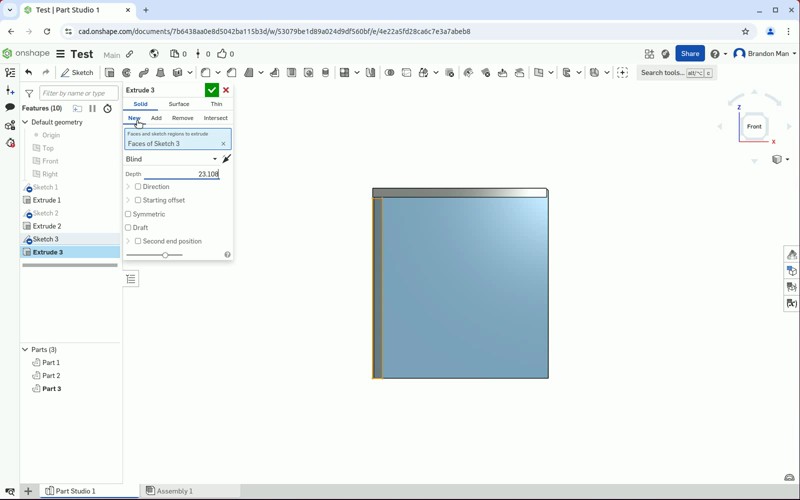
key(enter)
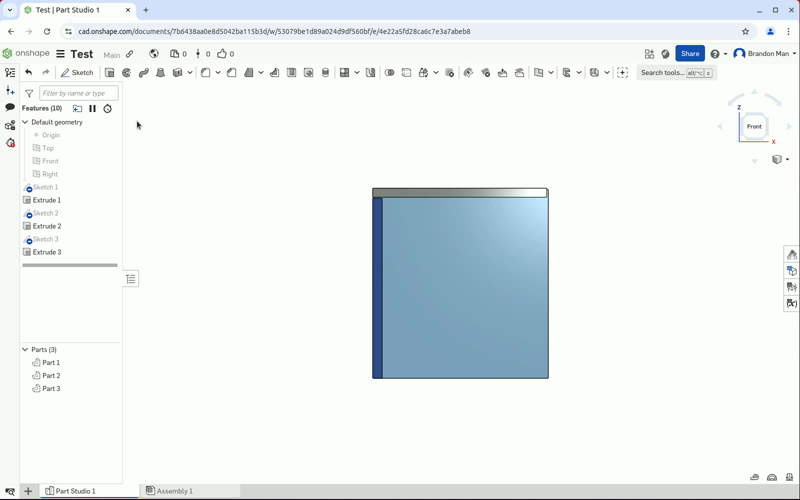
key(shift+h)
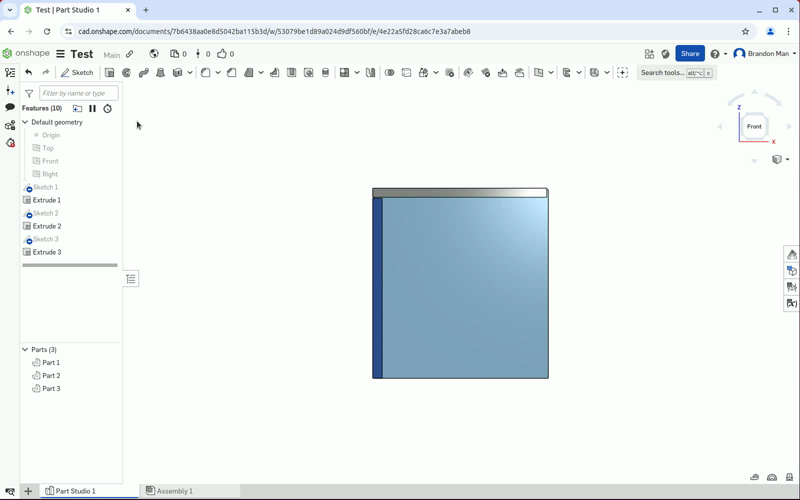
key(shift+h)
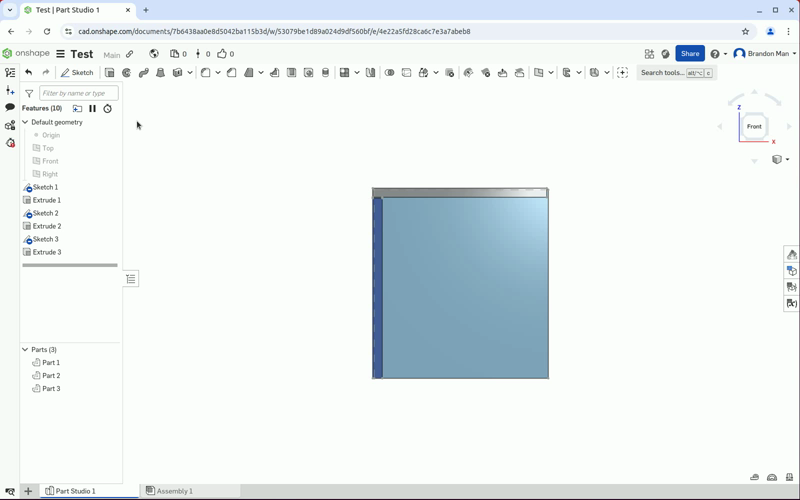
key(shift+7)
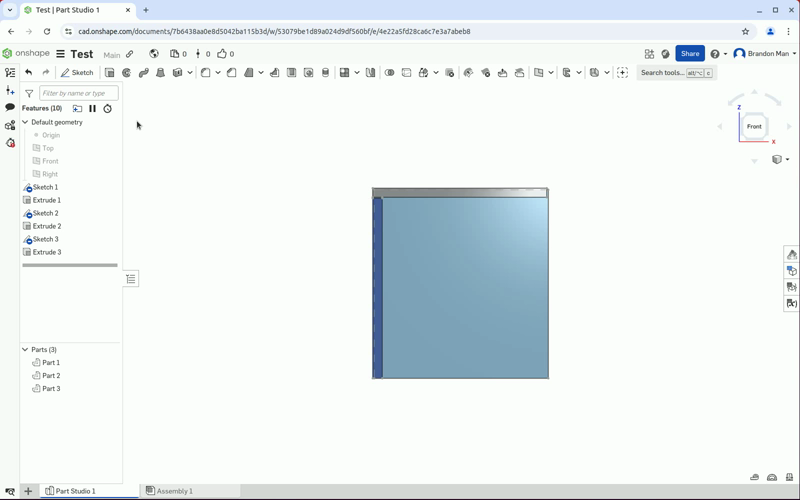
key(left, 2)
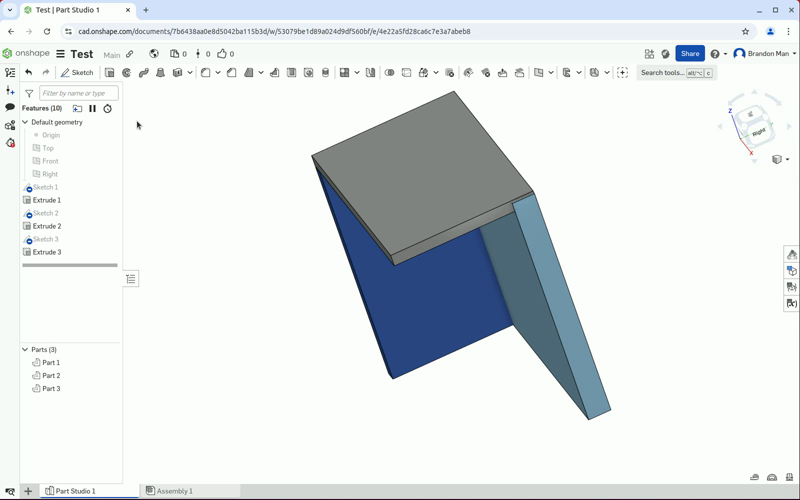
key(down, 2)
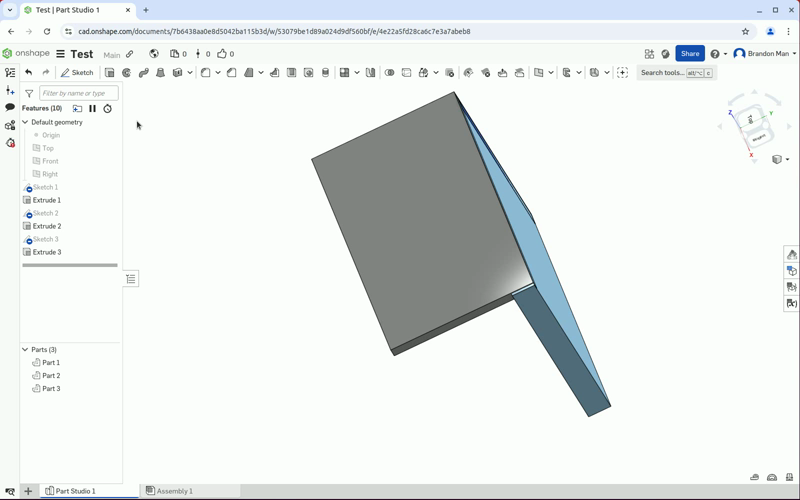
key(up, 2)
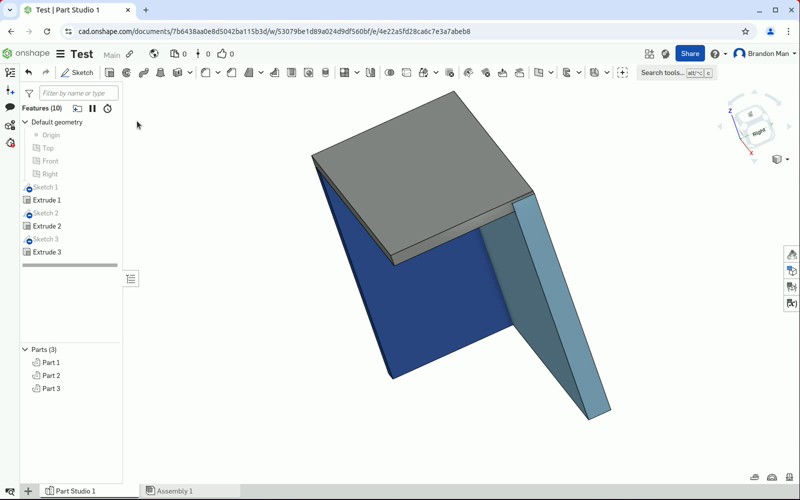
key(right, 2)
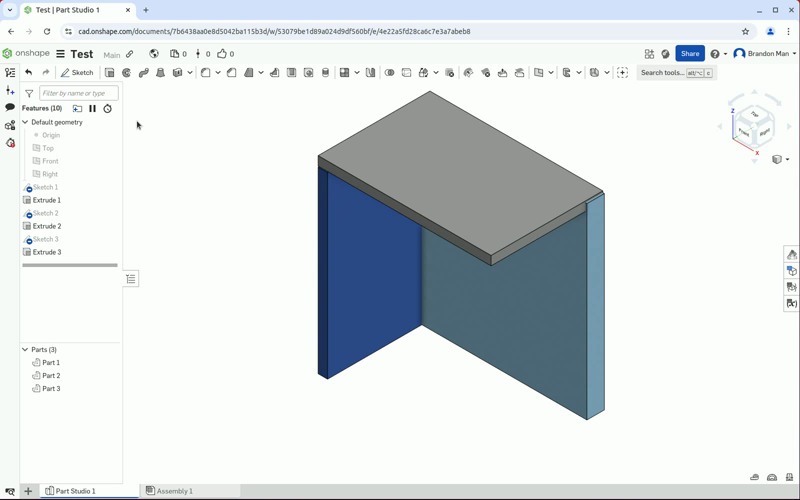
mouse_move(73, 189)
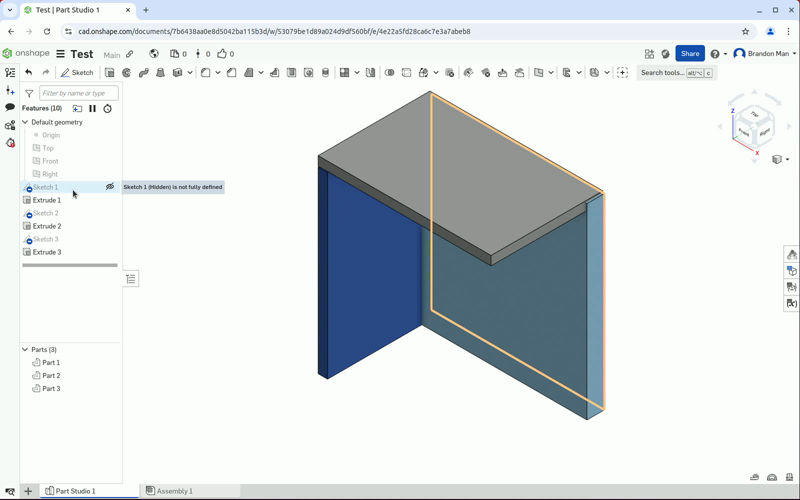
click(73, 189)